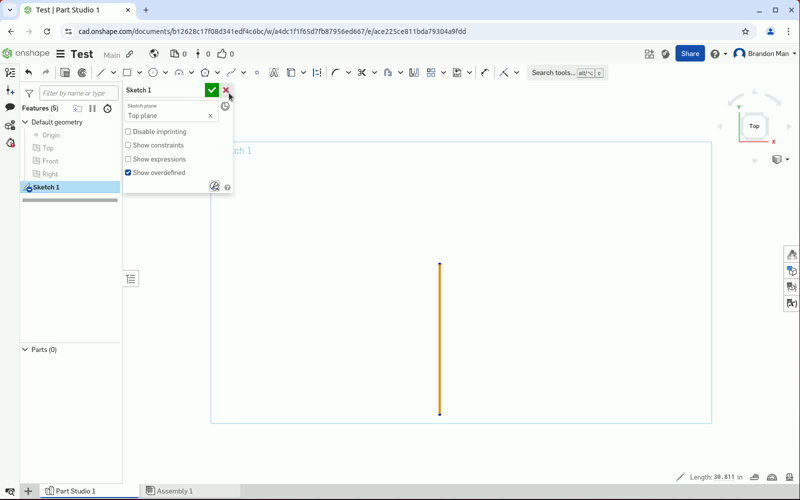
key(shift+h)
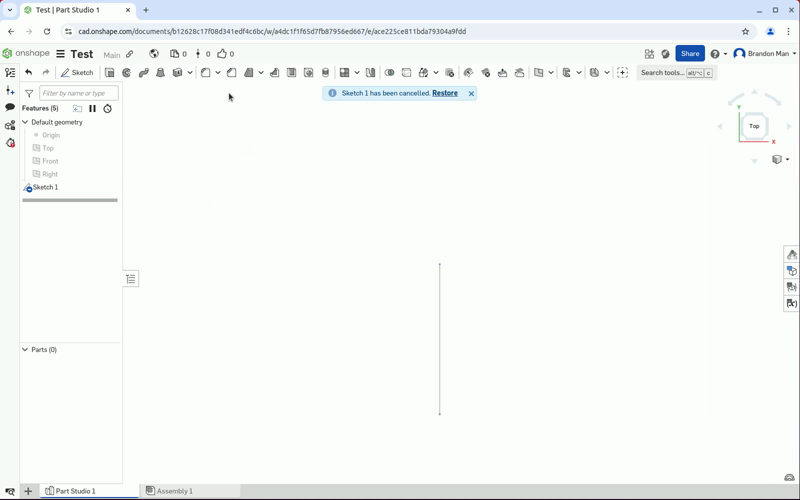
mouse_move(73, 352)
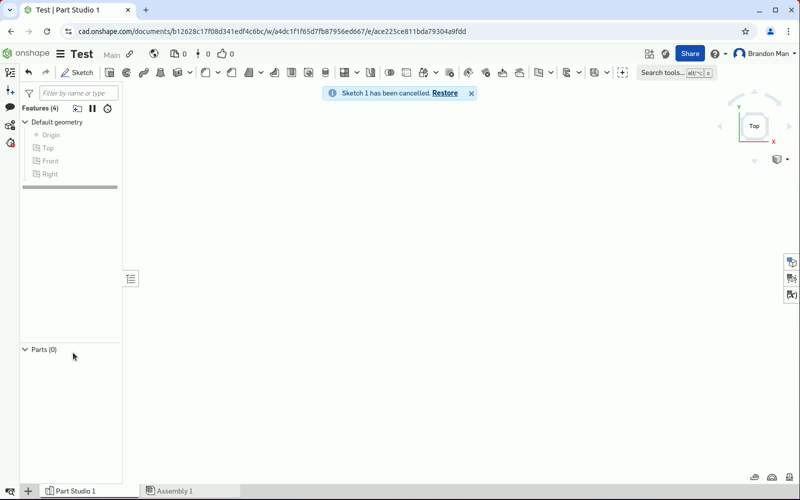
key(y)
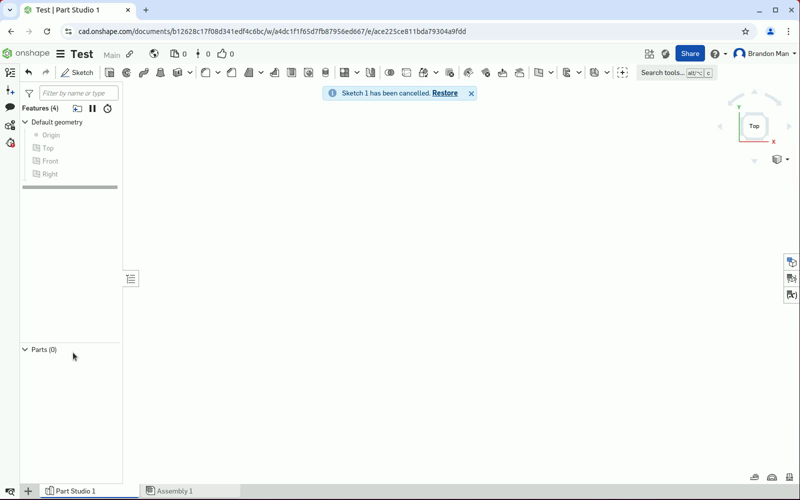
key(shift+p)
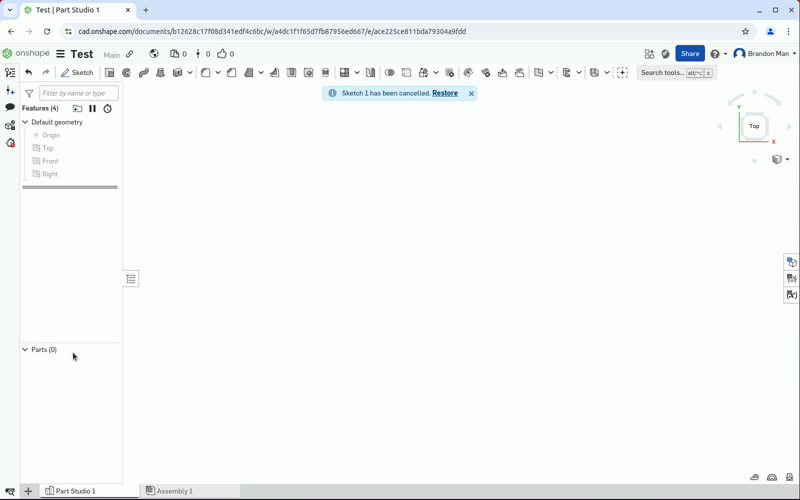
key(space)
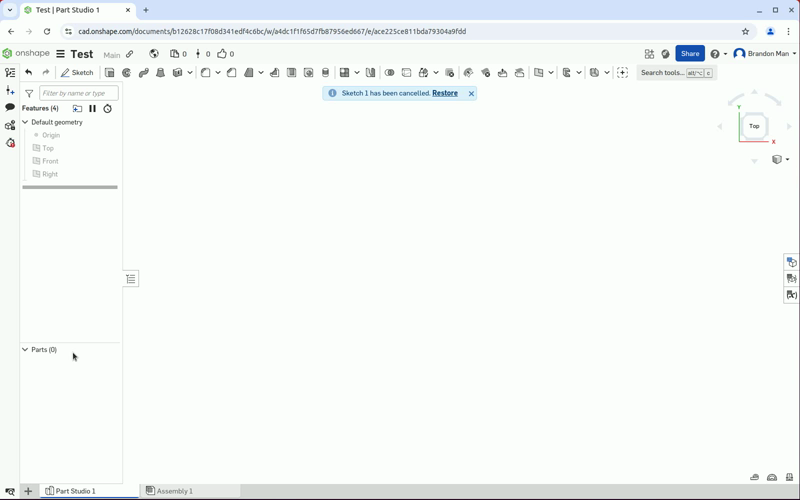
key_down(shift)
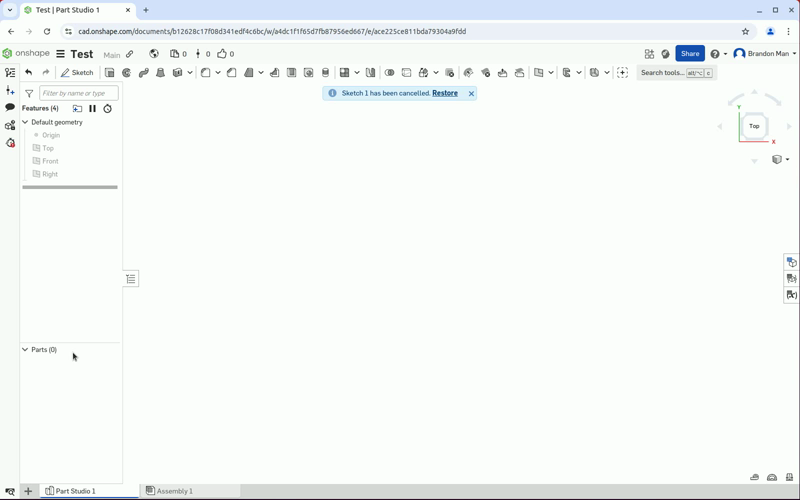
key(up)
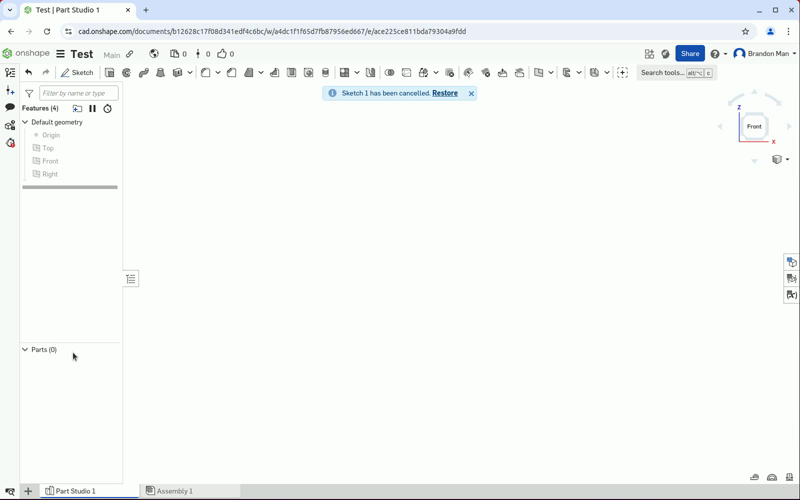
key_up(shift)
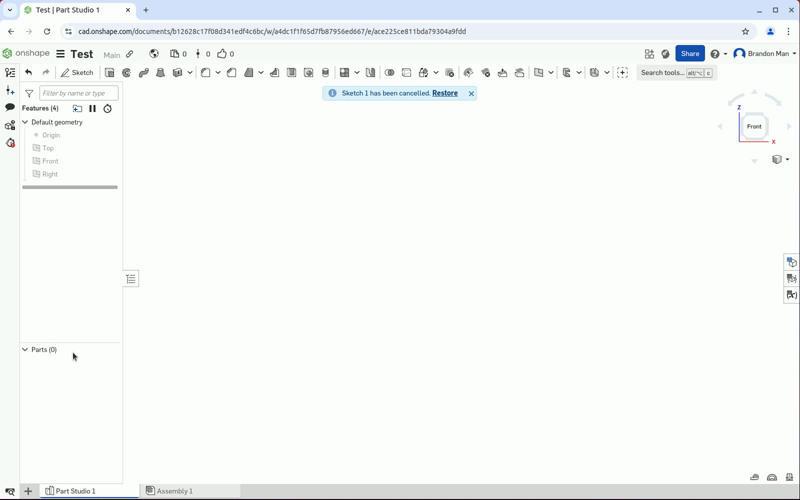
mouse_move(73, 352)
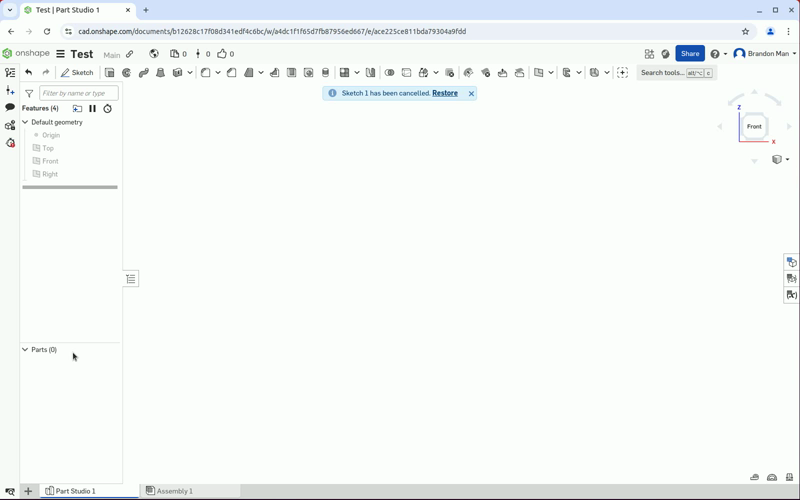
key(shift+y)
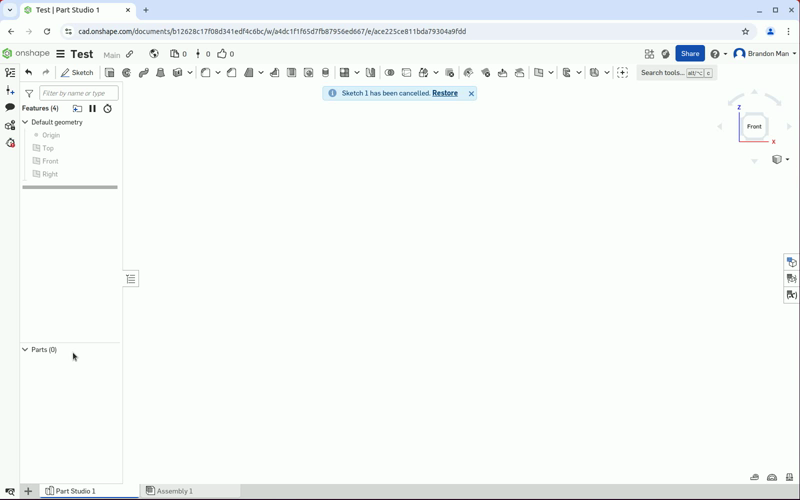
key(shift+s)
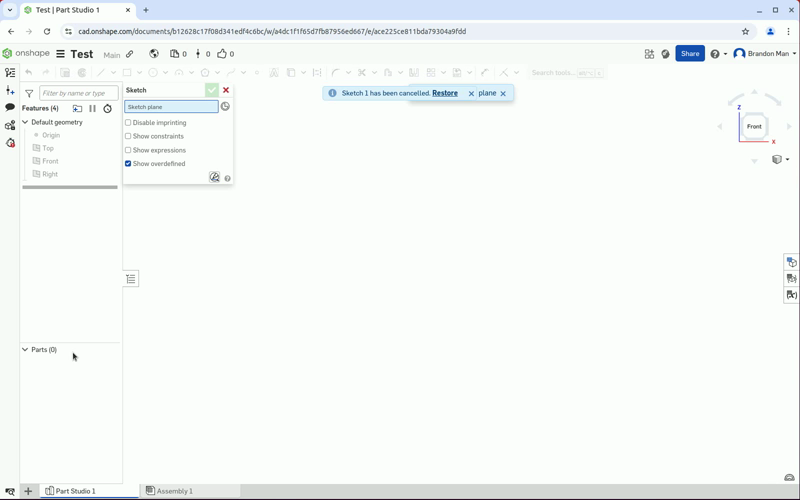
mouse_move(73, 163)
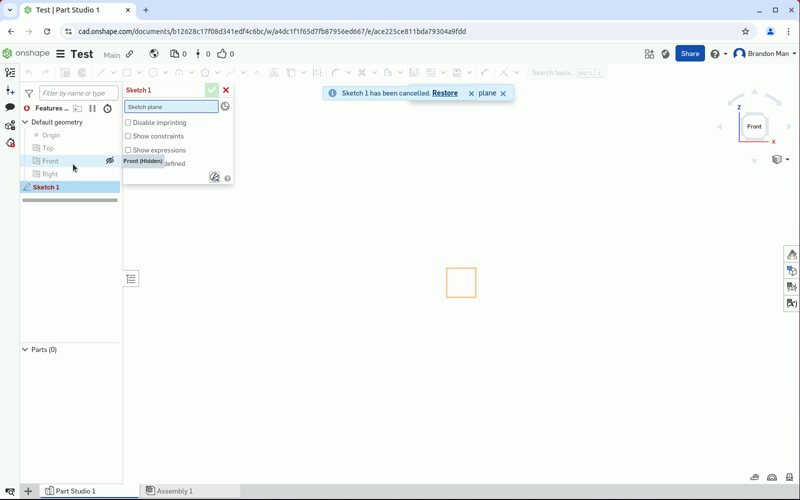
click(73, 163)
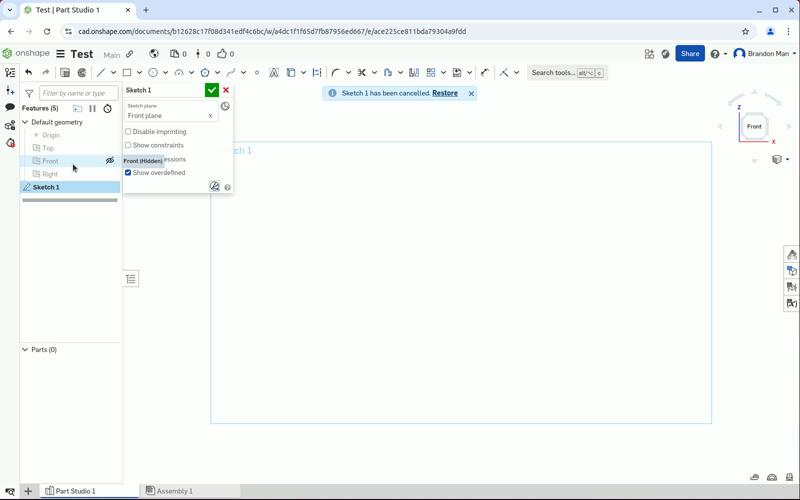
mouse_move(73, 352)
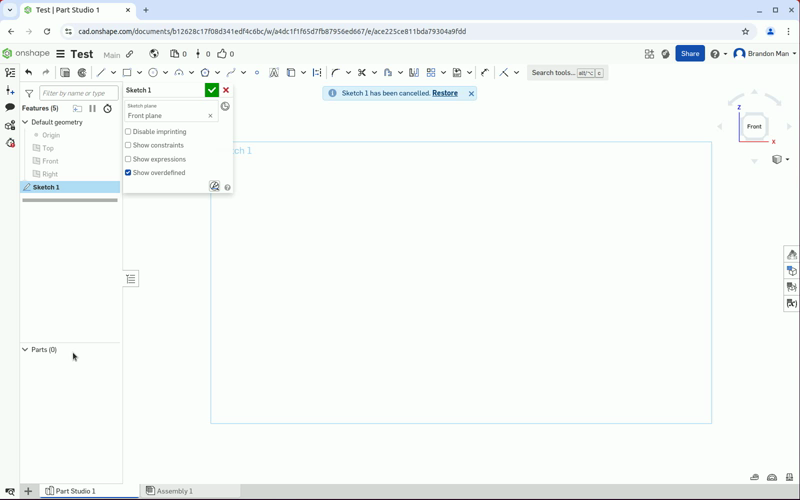
key(y)
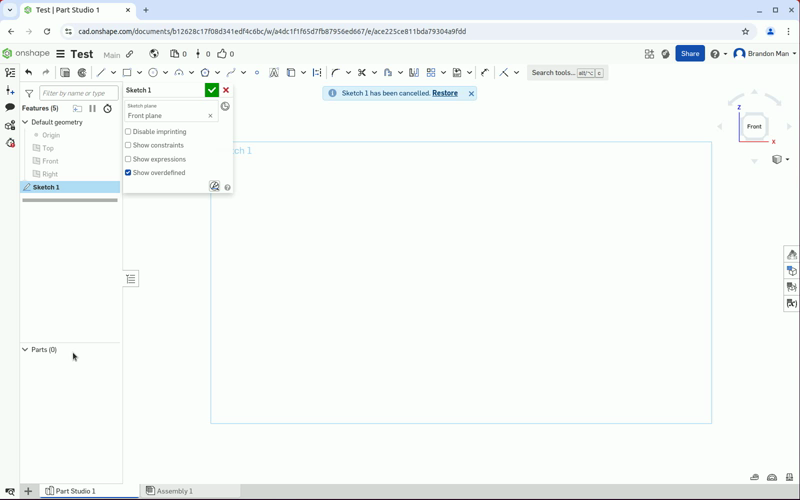
key(l)
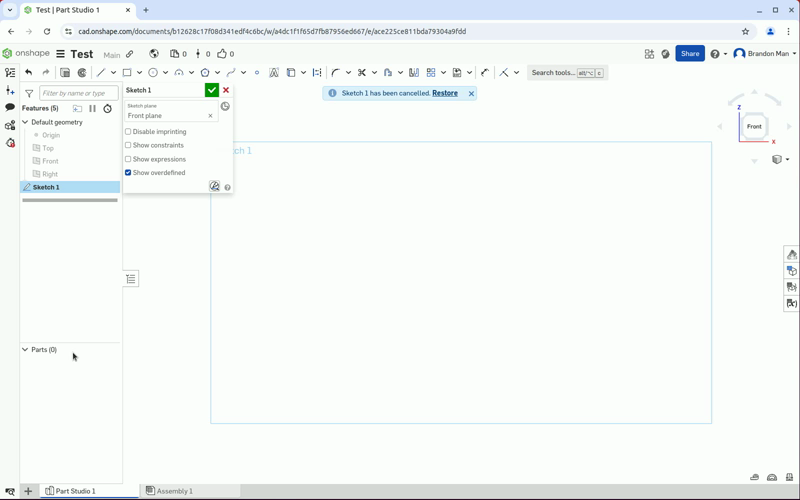
key_down(shift)
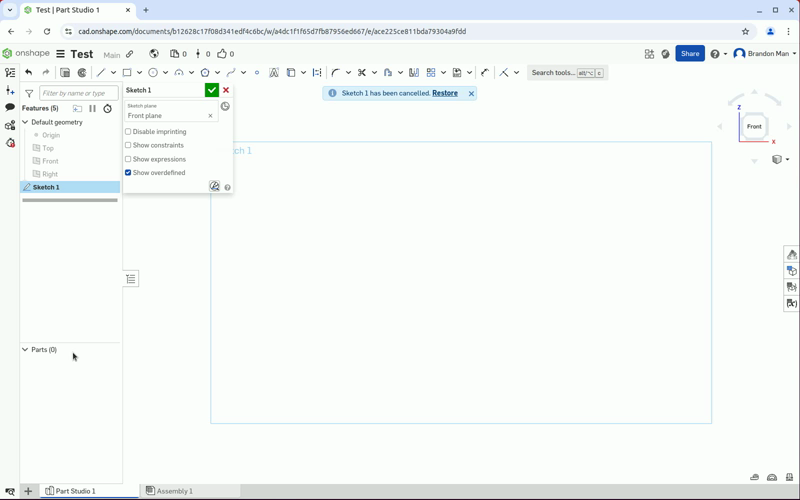
mouse_move(460, 282)
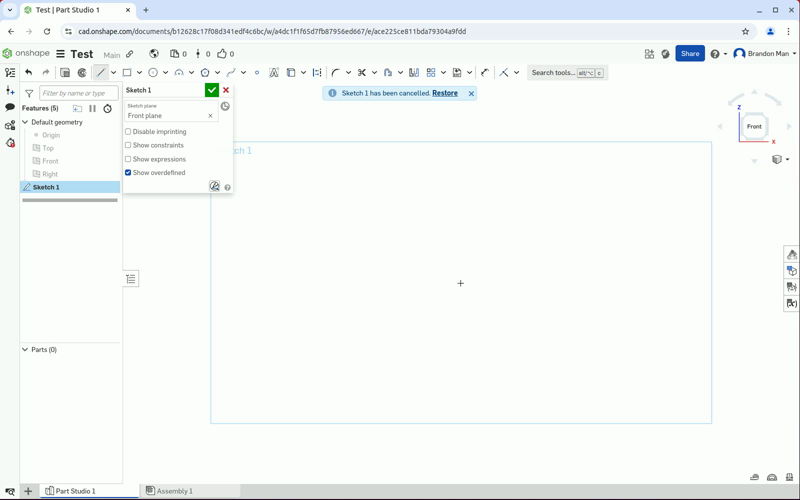
click(460, 282)
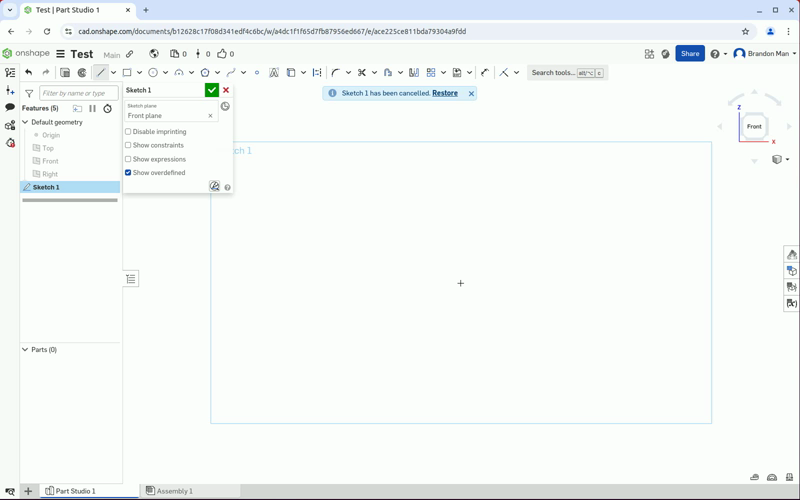
key_up(shift)
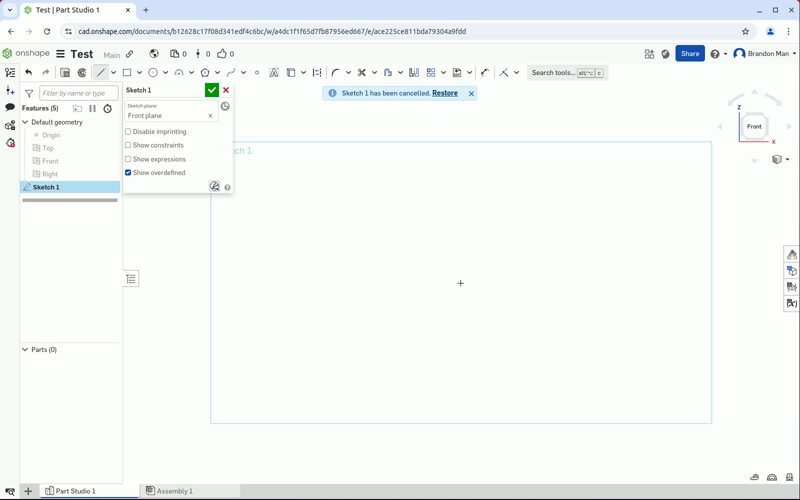
key_down(shift)
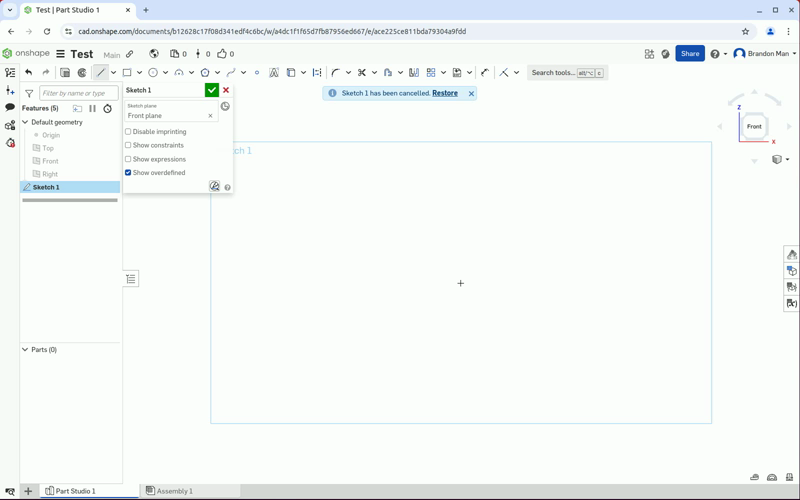
mouse_move(573, 282)
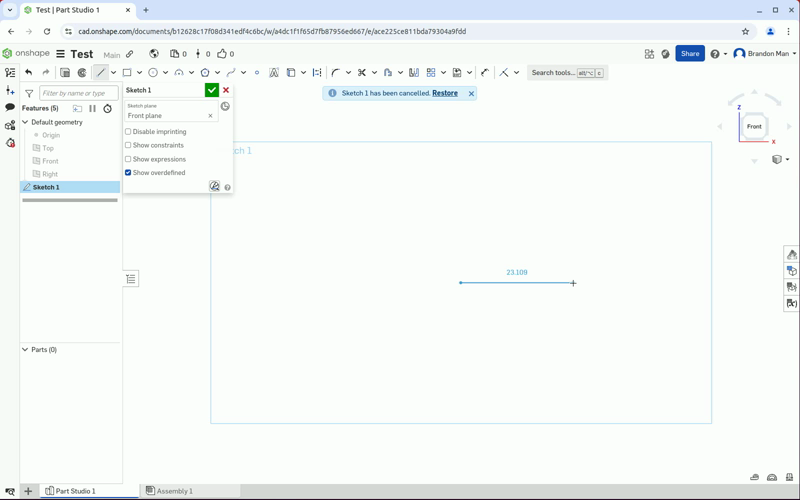
click(573, 282)
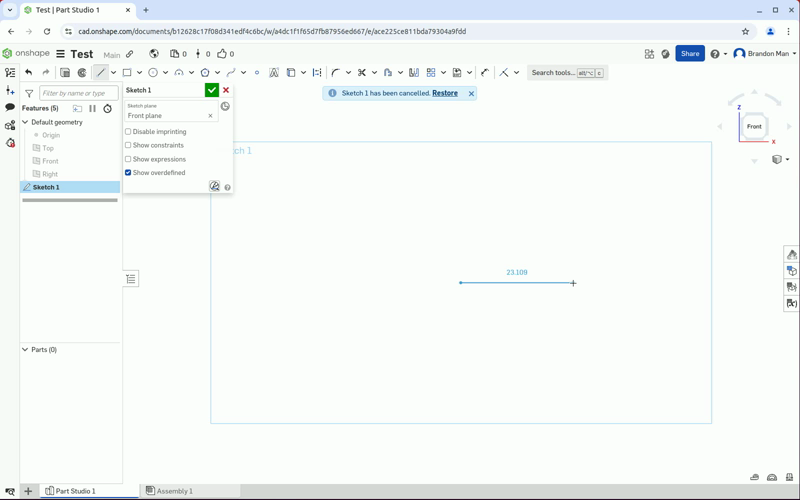
key_up(shift)
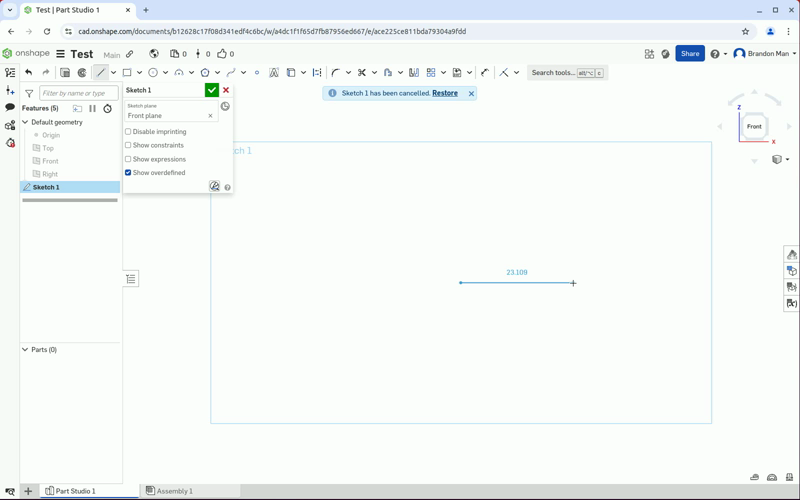
key_down(shift)
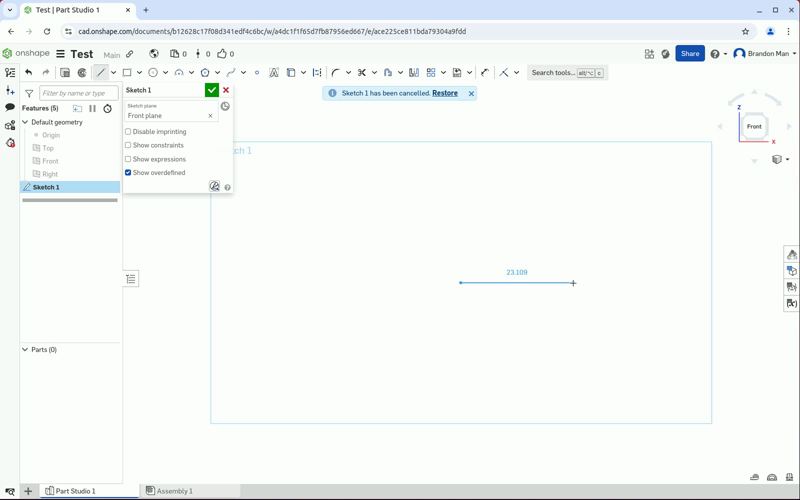
mouse_move(589, 282)
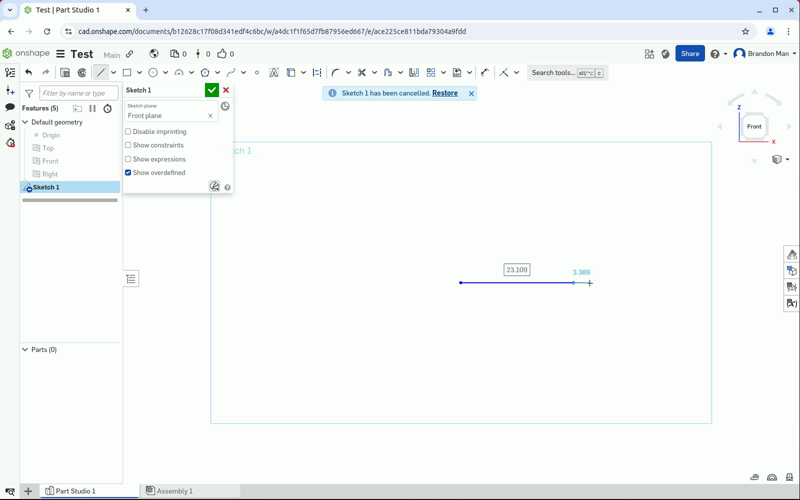
mouse_move(573, 235)
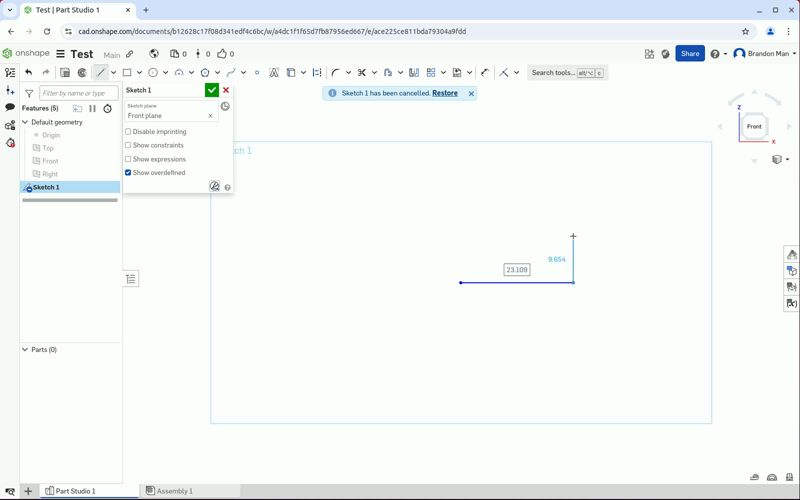
click(573, 235)
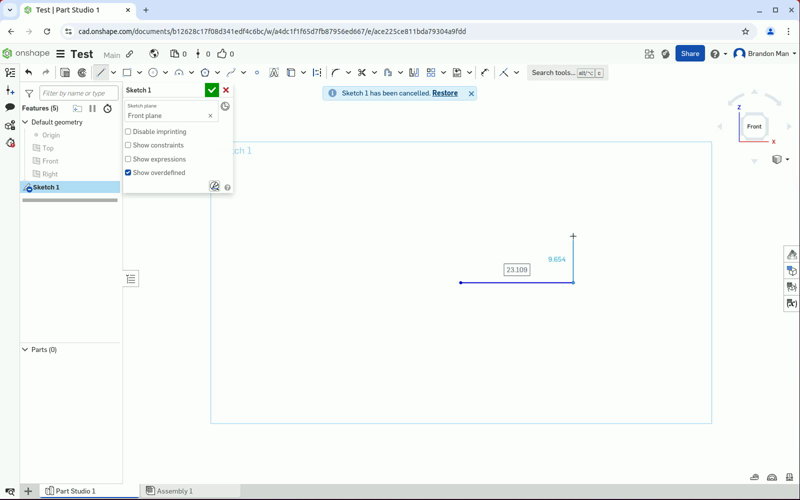
key_up(shift)
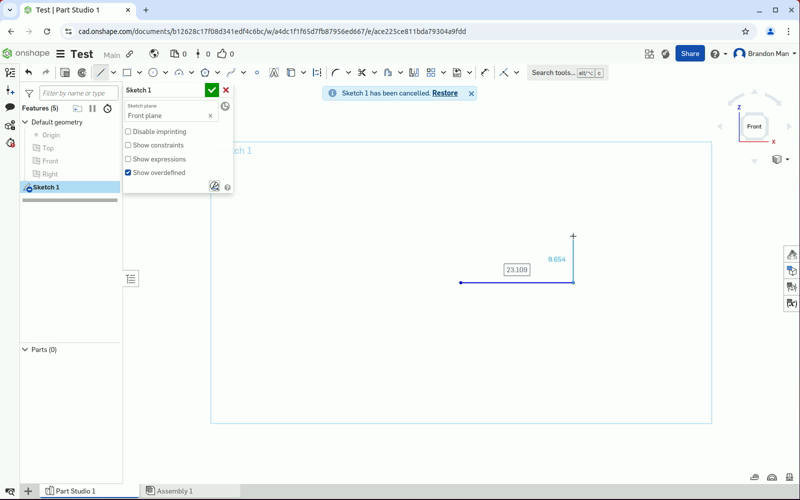
key_down(shift)
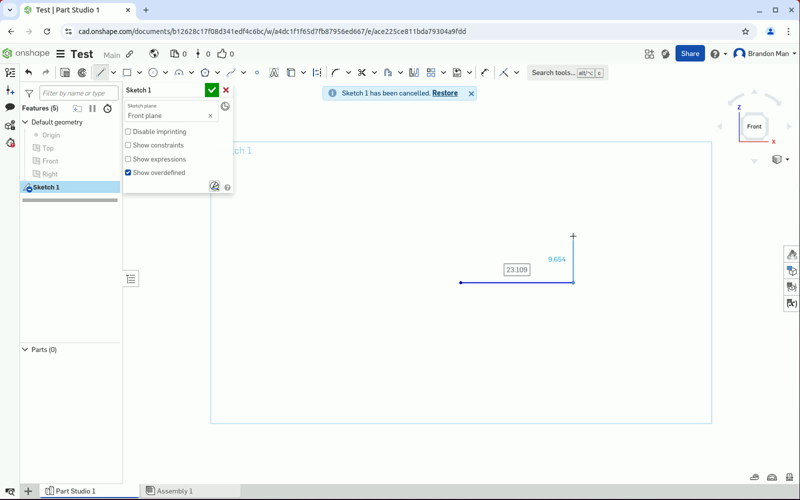
mouse_move(460, 235)
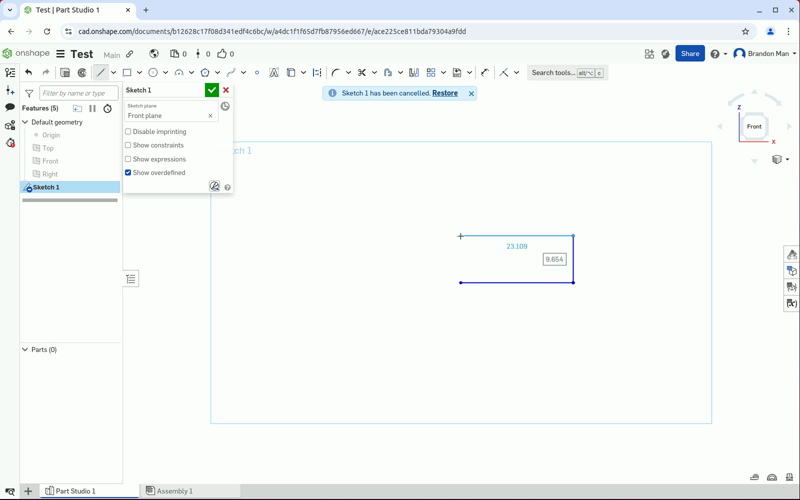
click(460, 235)
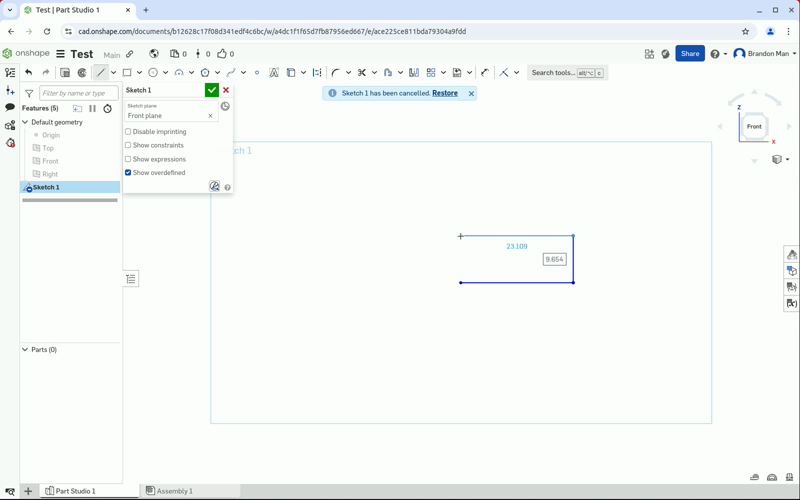
key_up(shift)
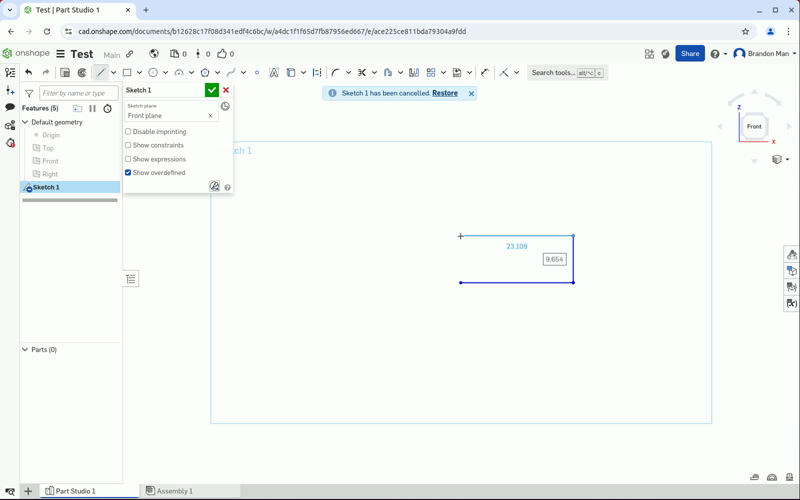
mouse_move(490, 235)
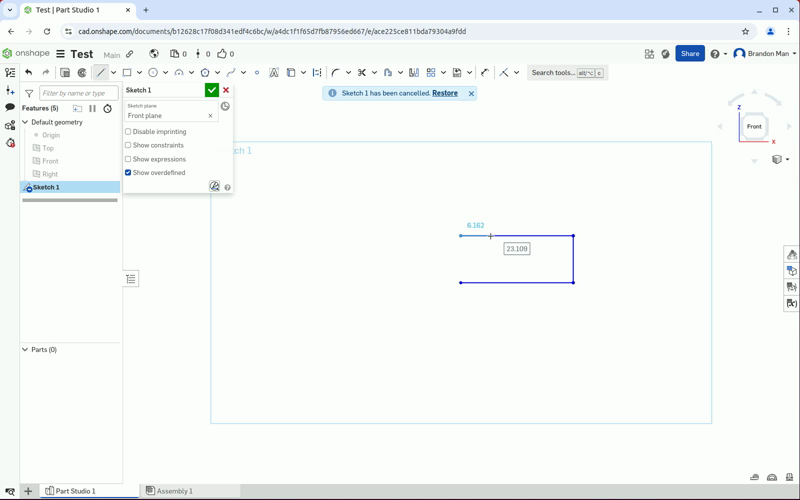
key_down(shift)
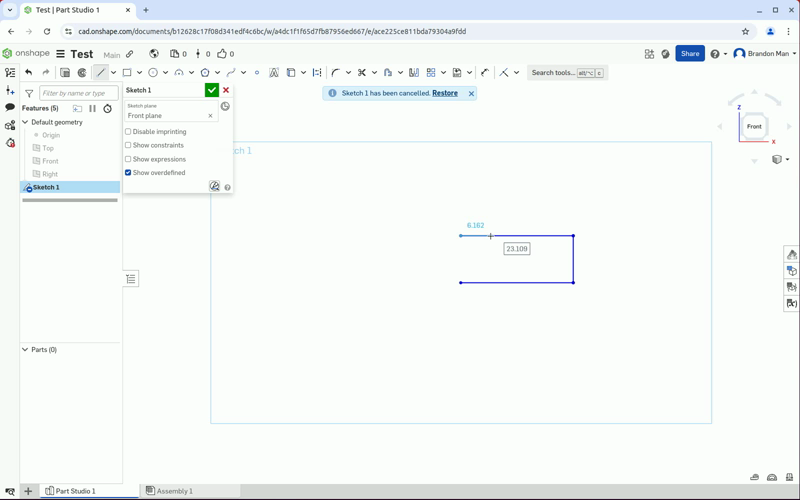
mouse_move(460, 282)
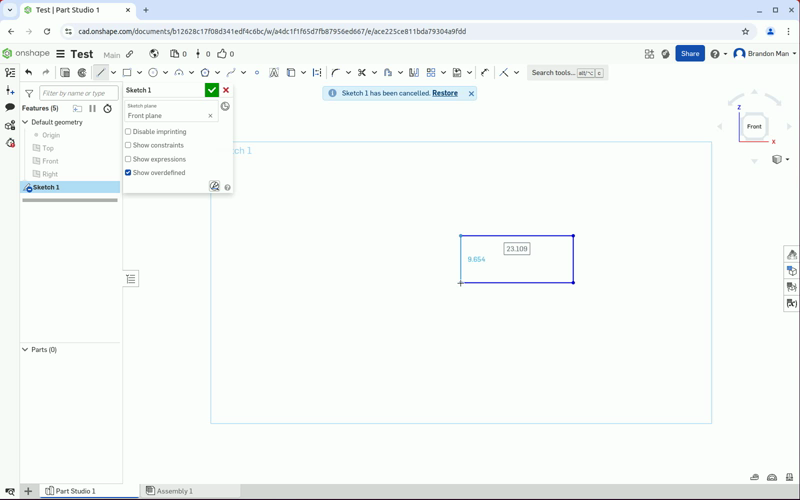
key_up(shift)
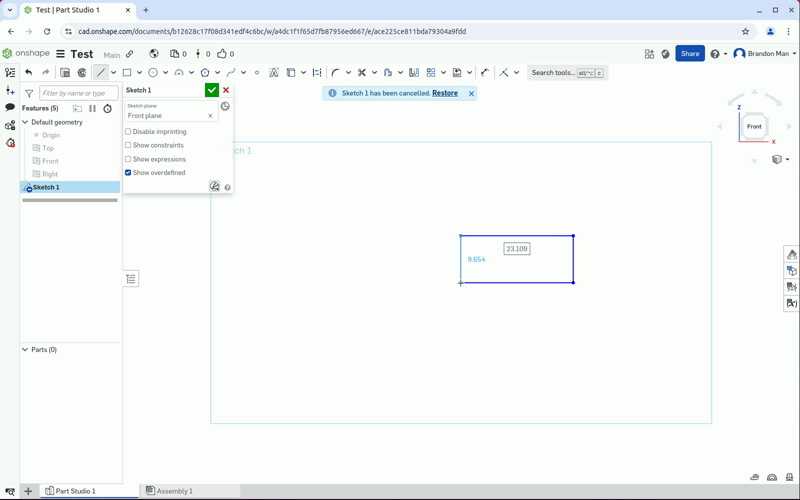
click(460, 282)
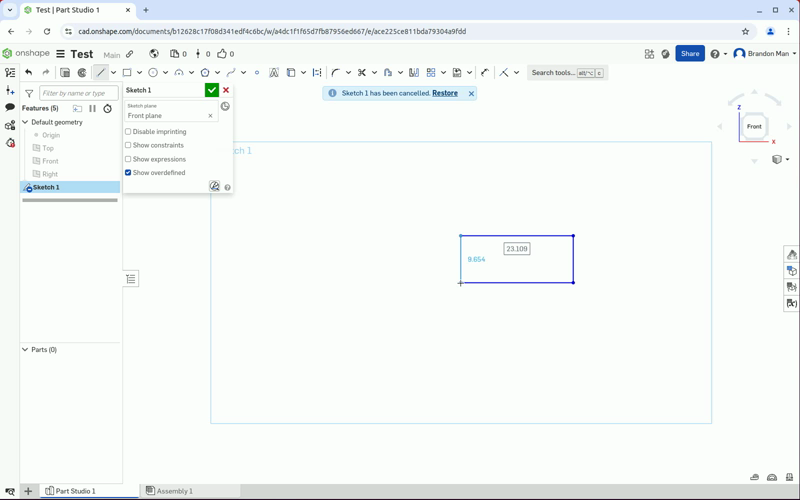
key(esc)
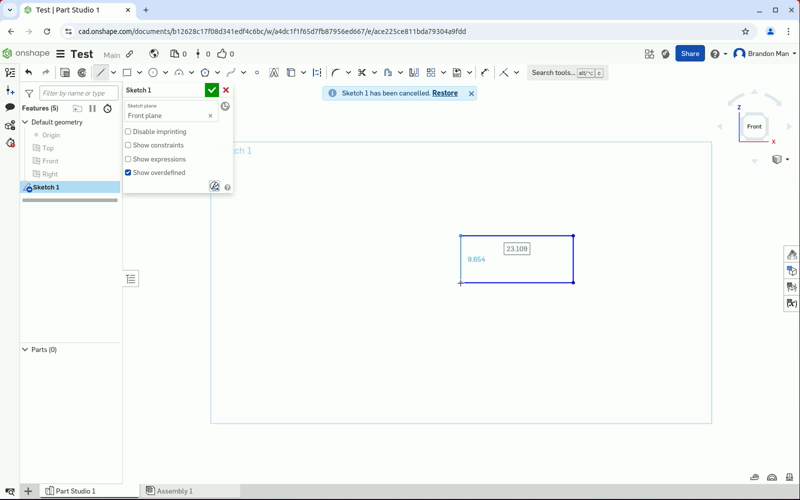
mouse_move(518, 242)
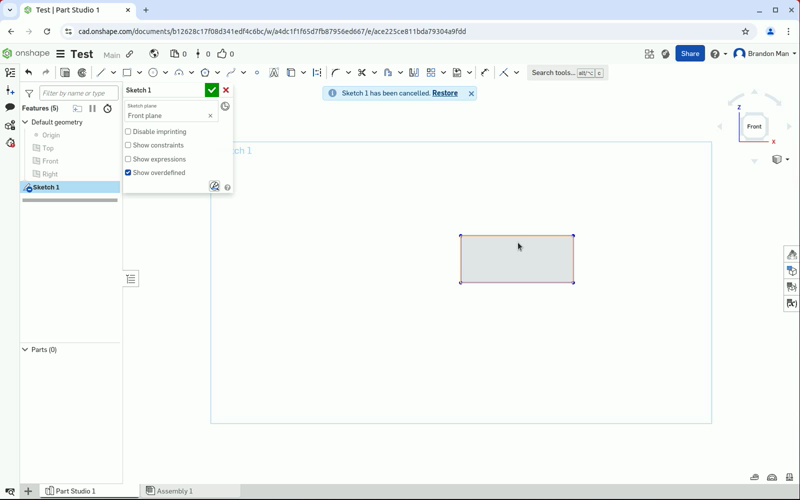
click(518, 242)
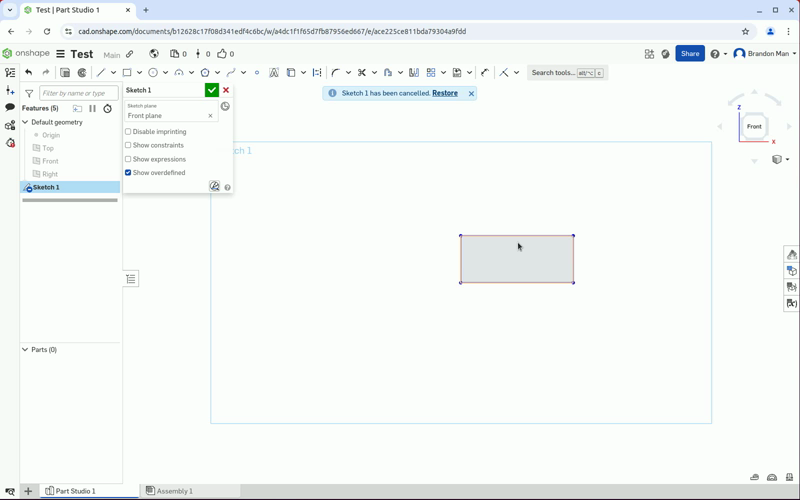
mouse_move(73, 352)
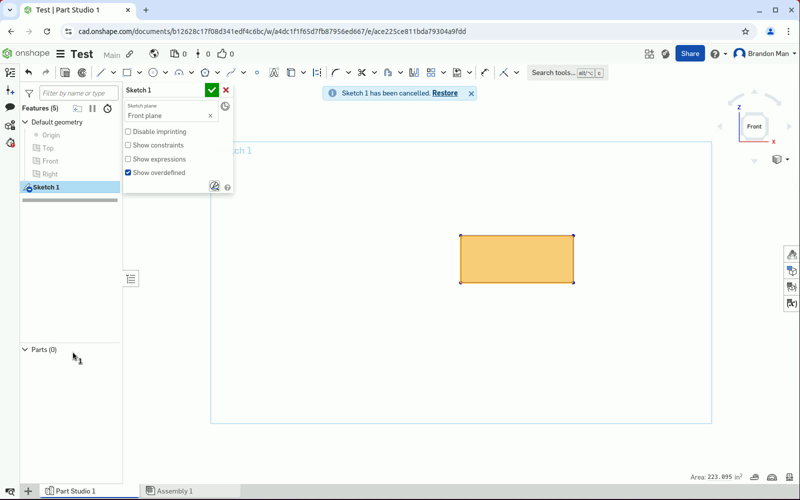
key(shift+y)
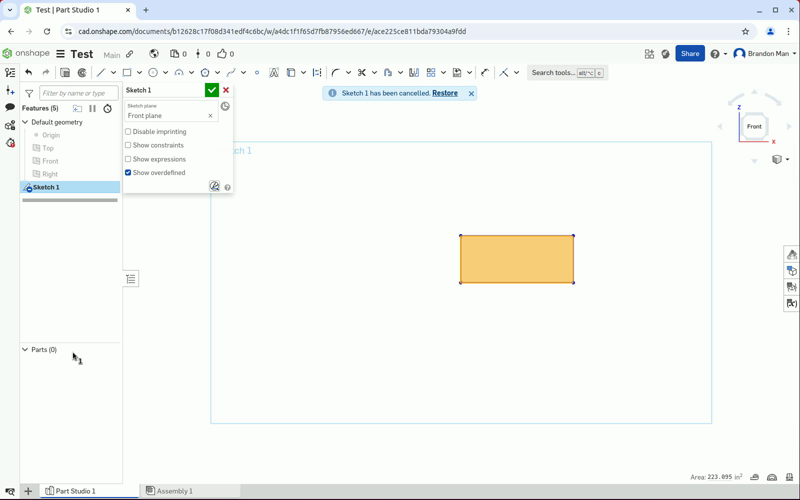
key(shift+e)
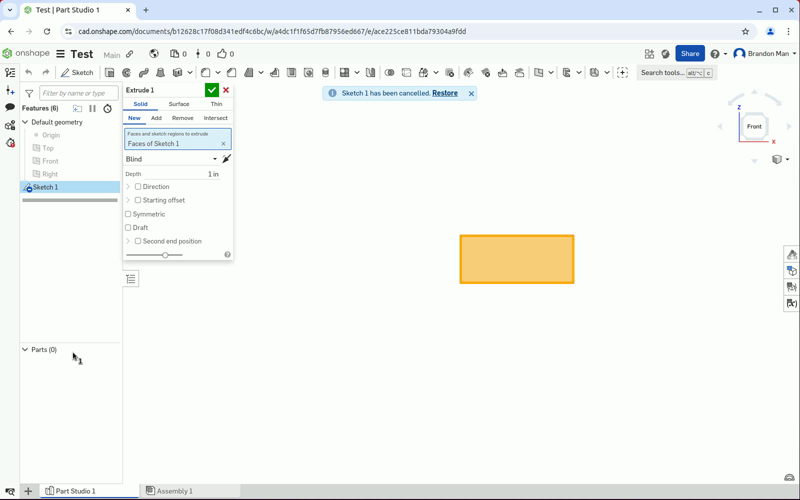
mouse_move(143, 106)
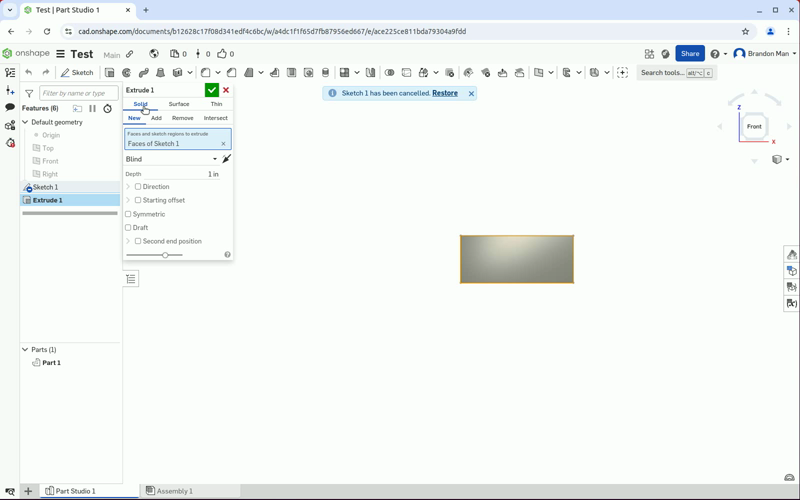
click(143, 106)
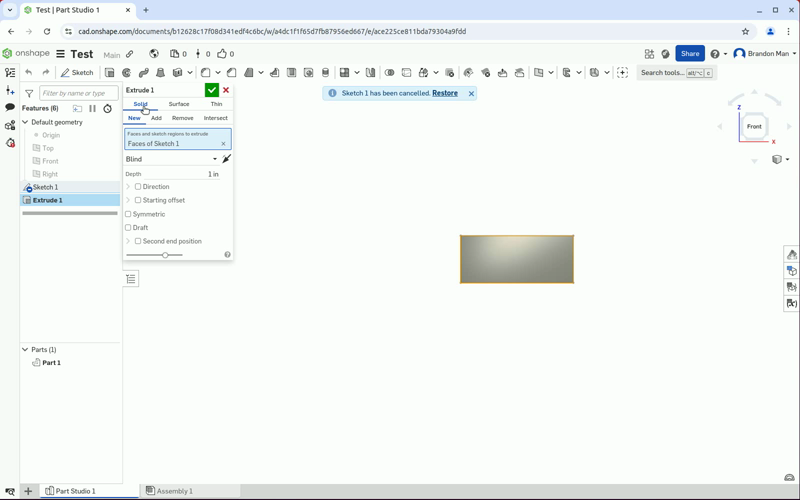
mouse_move(137, 120)
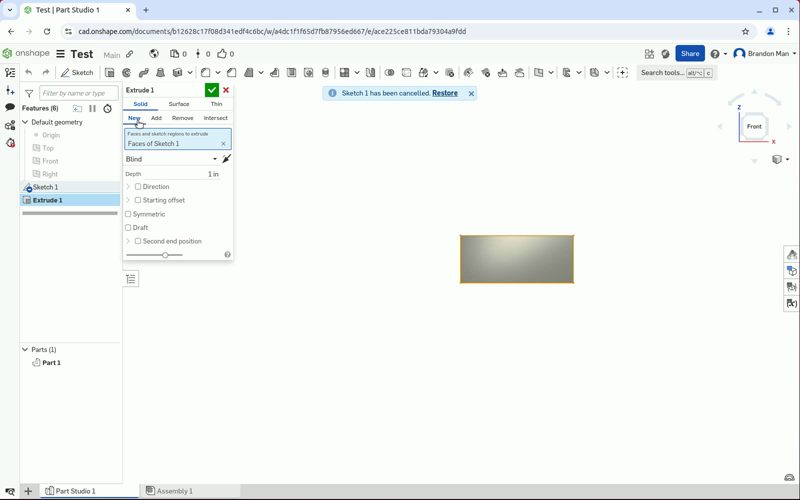
click(137, 120)
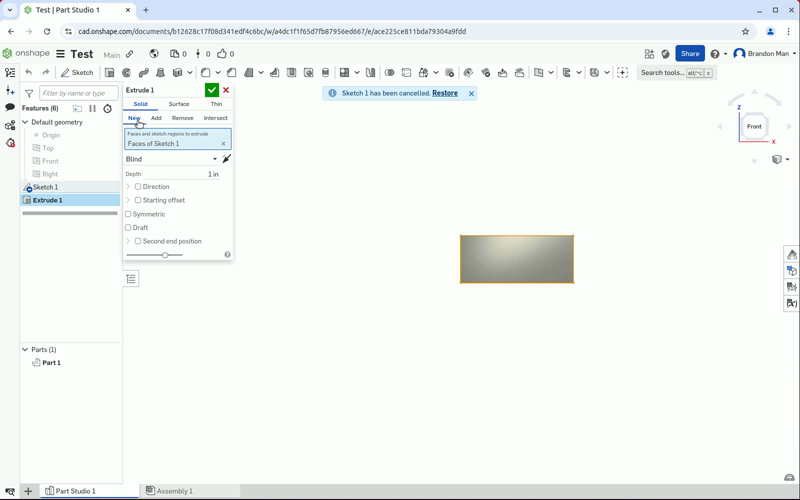
key(tab, 4)
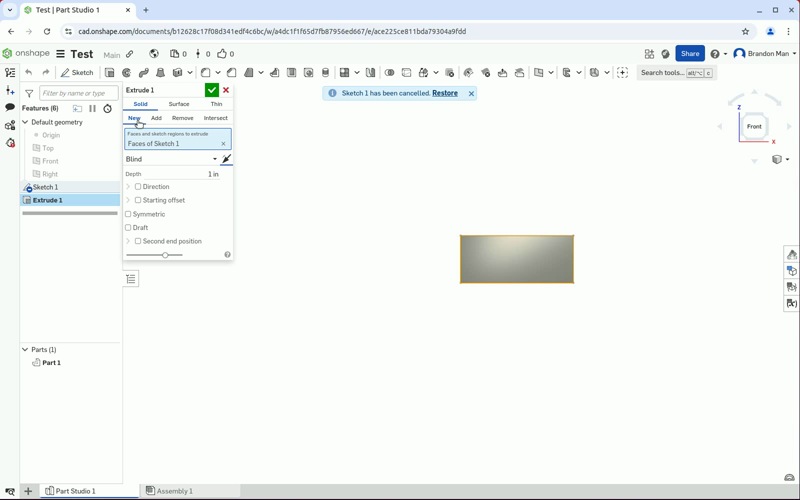
text(1.685)
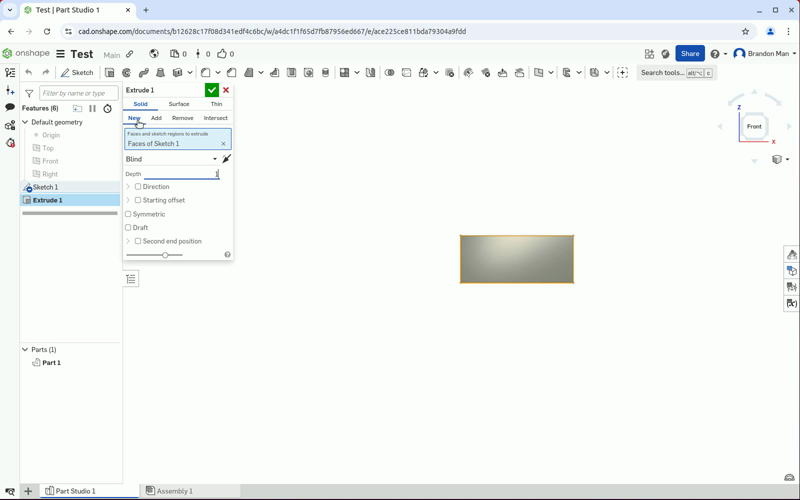
key(enter)
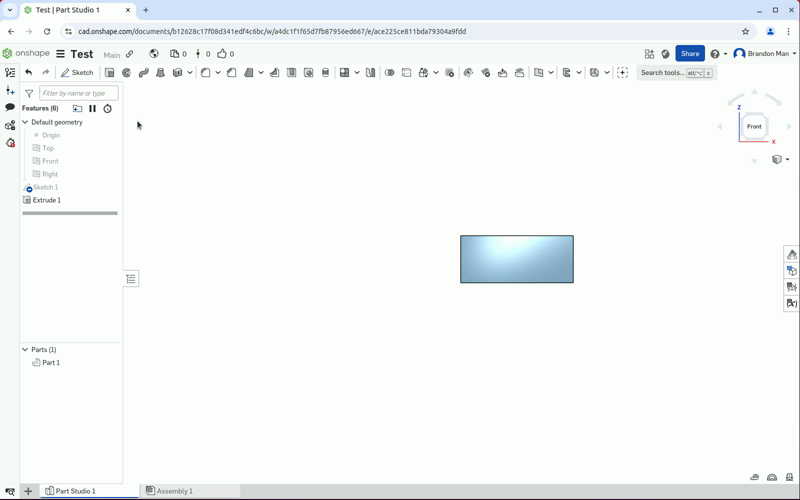
key(shift+h)
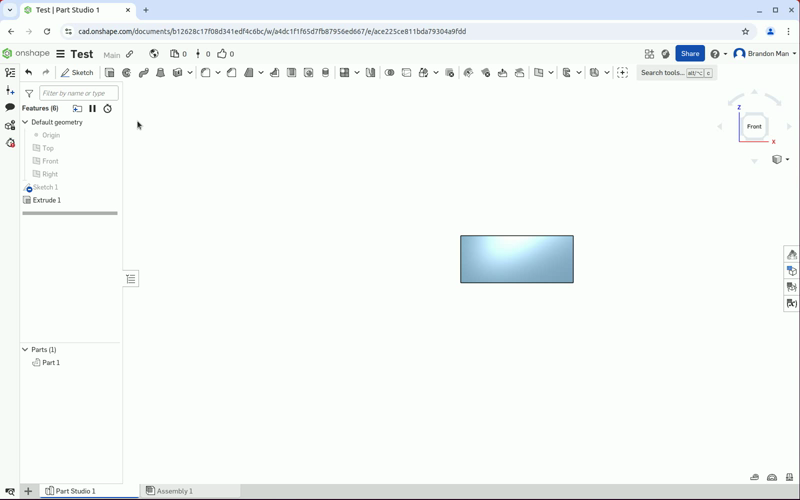
key(shift+h)
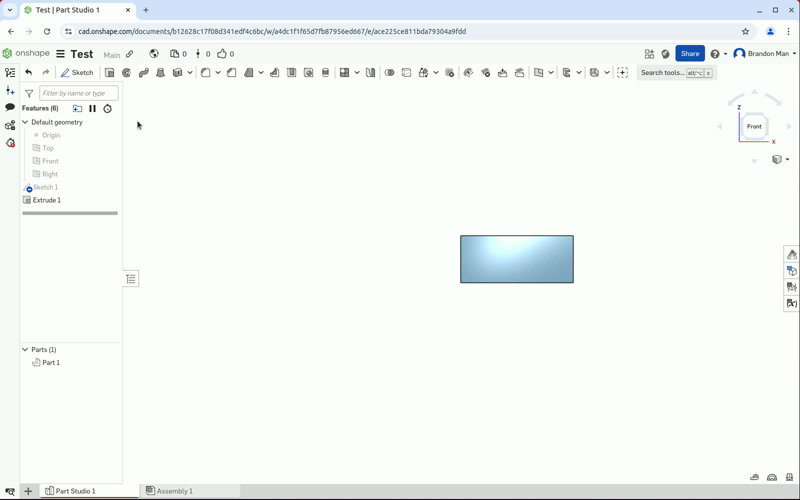
mouse_move(73, 189)
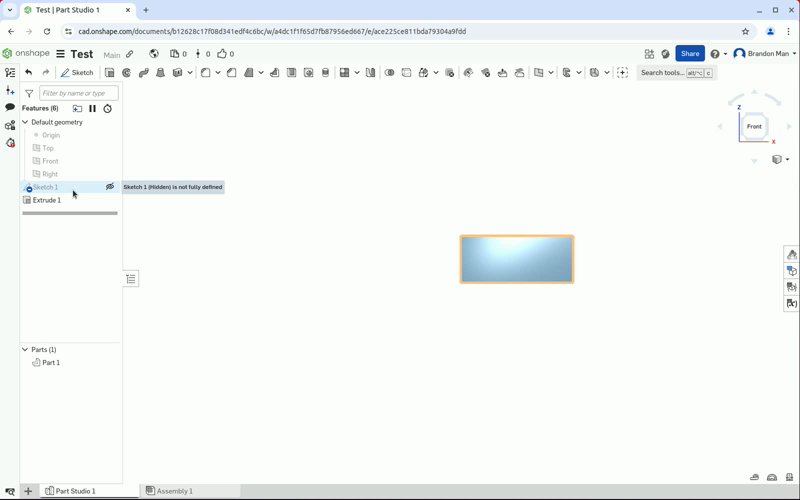
click(73, 189)
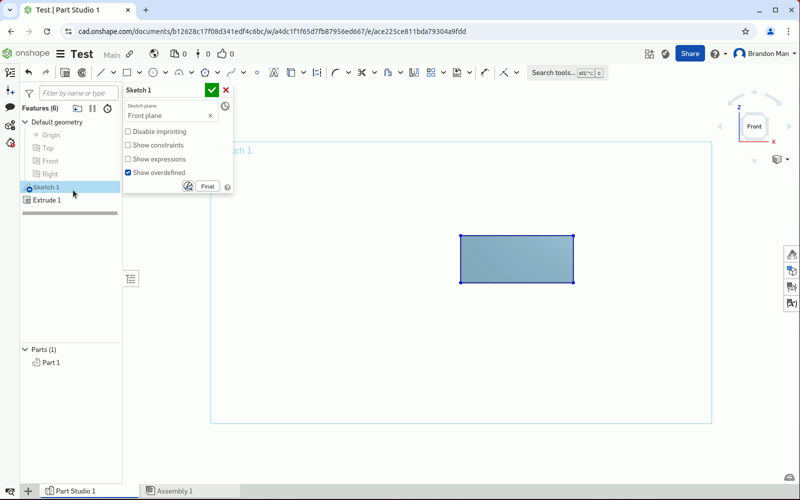
mouse_move(229, 92)
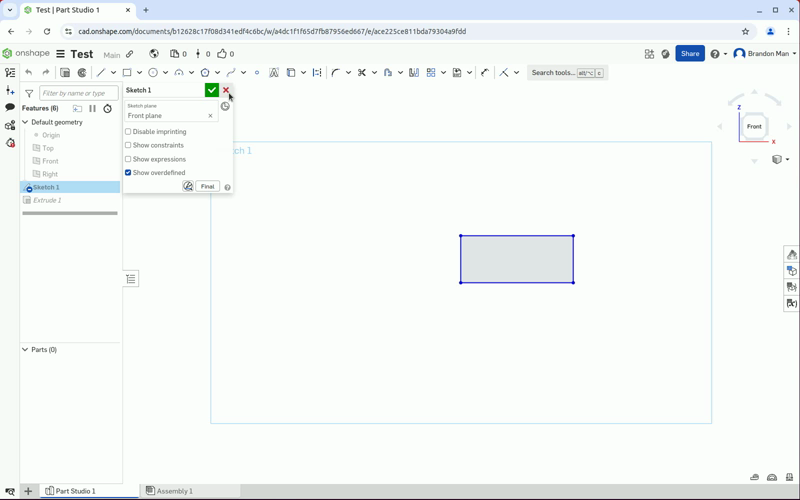
click(229, 92)
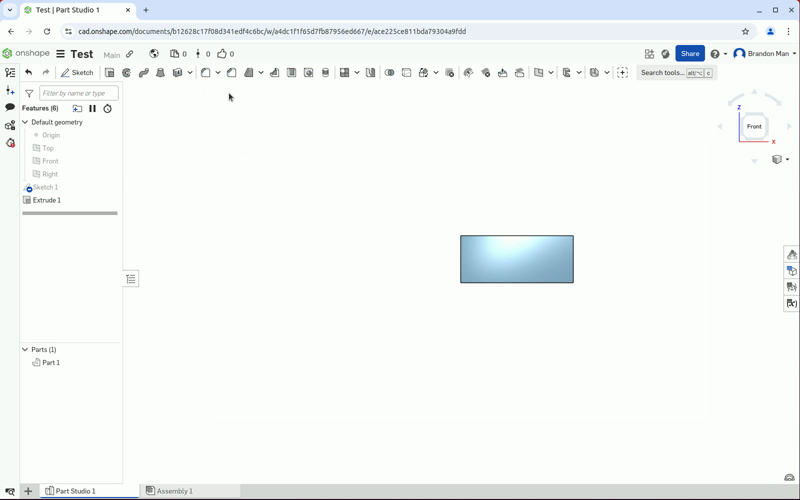
mouse_move(541, 75)
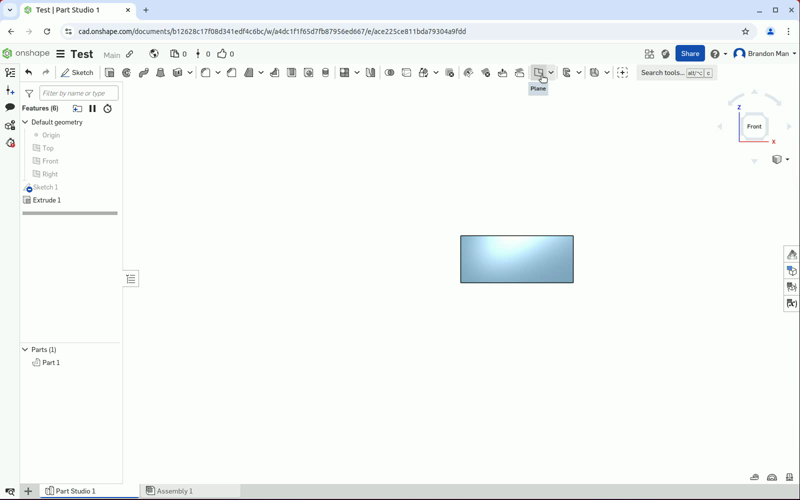
click(541, 75)
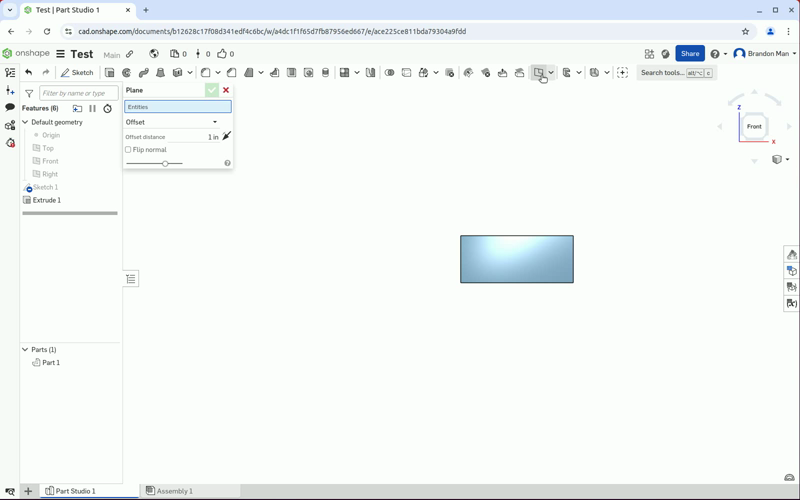
mouse_move(73, 163)
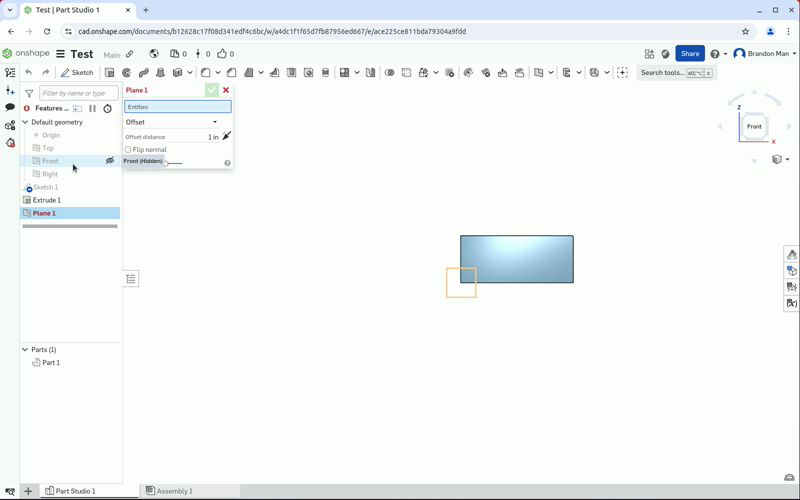
click(73, 163)
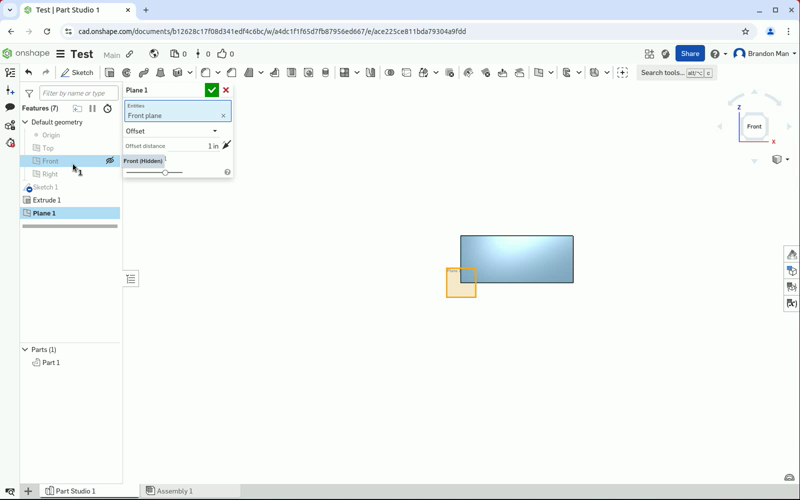
key(tab, 2)
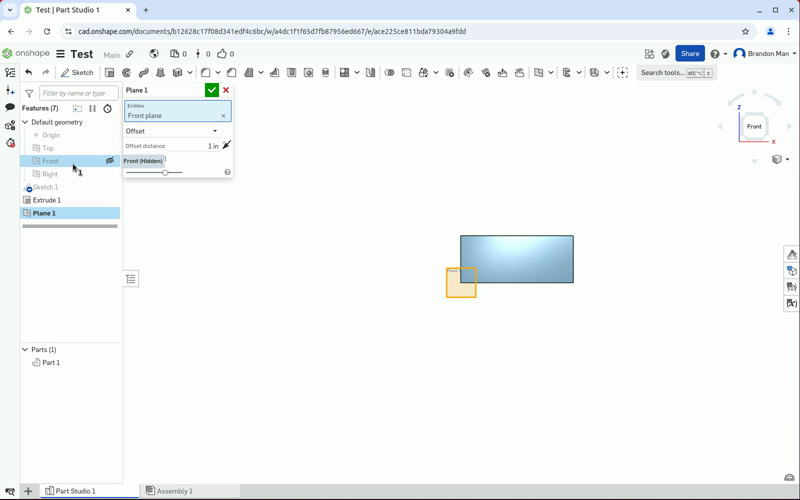
text(1.695)
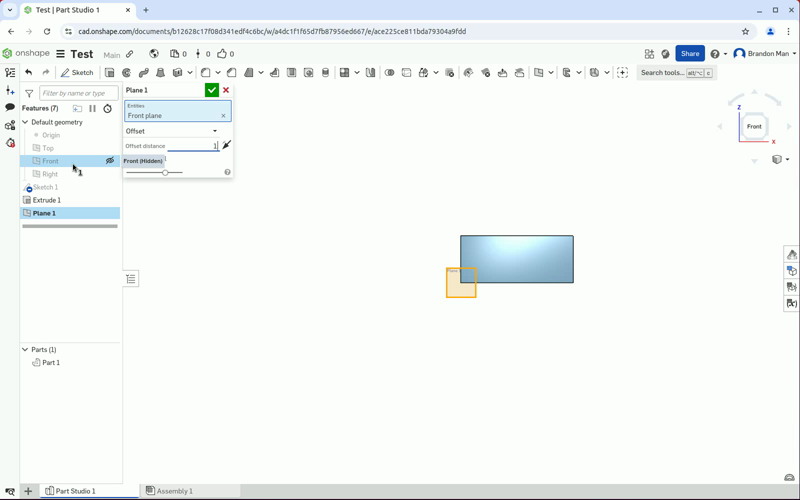
key(enter, 2)
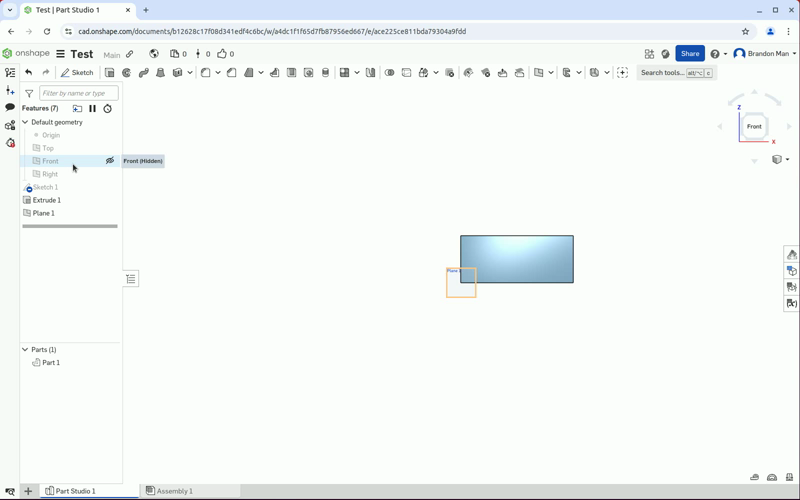
key(shift+s)
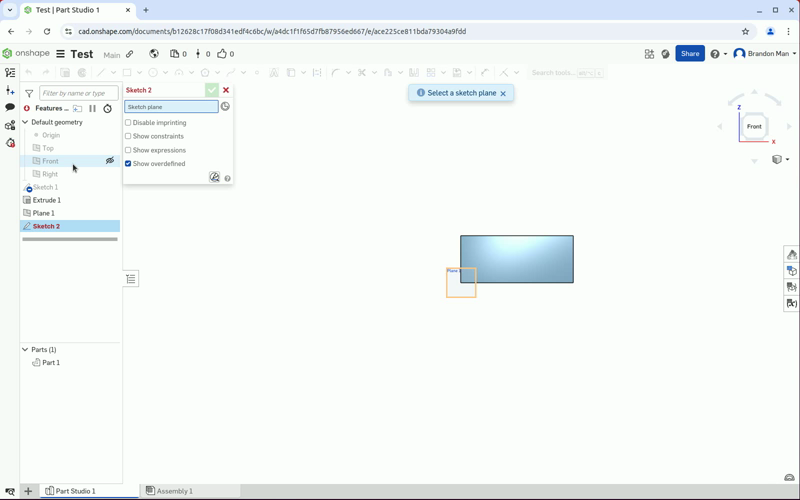
mouse_move(73, 215)
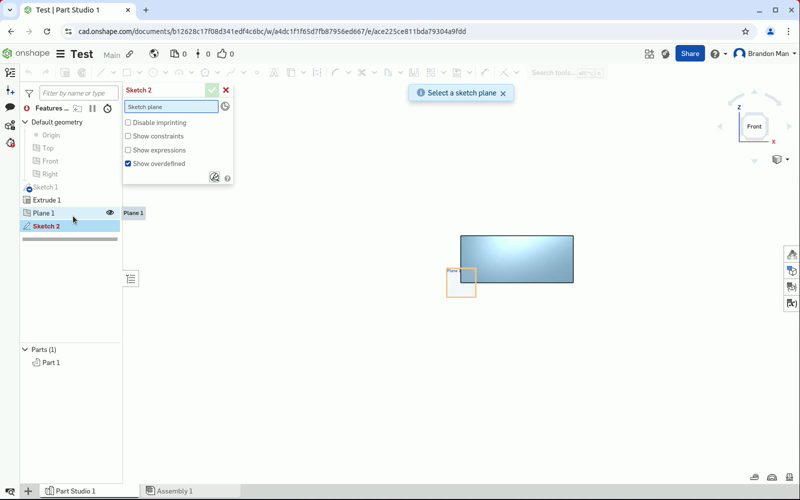
click(73, 215)
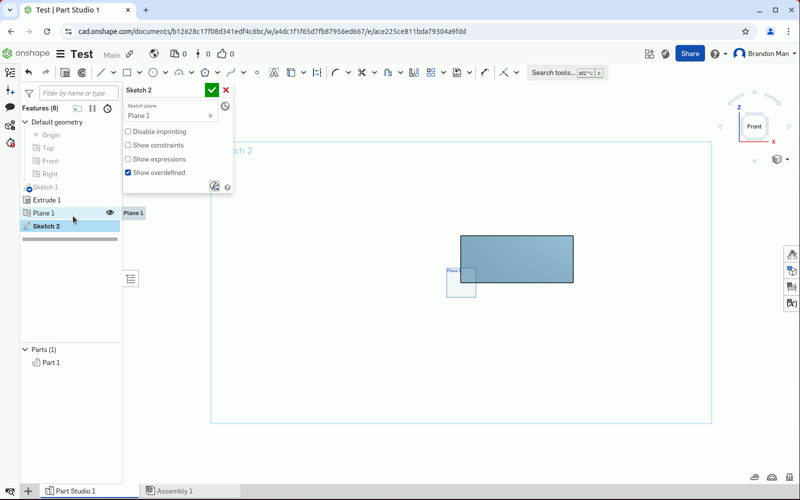
mouse_move(73, 352)
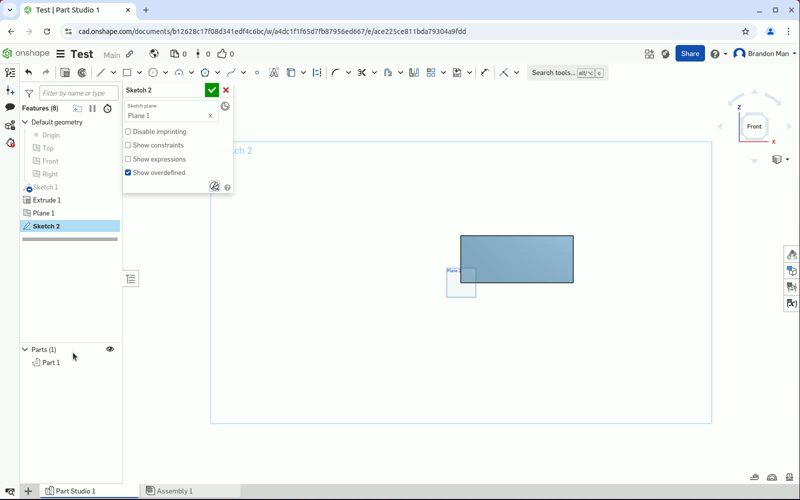
key(y)
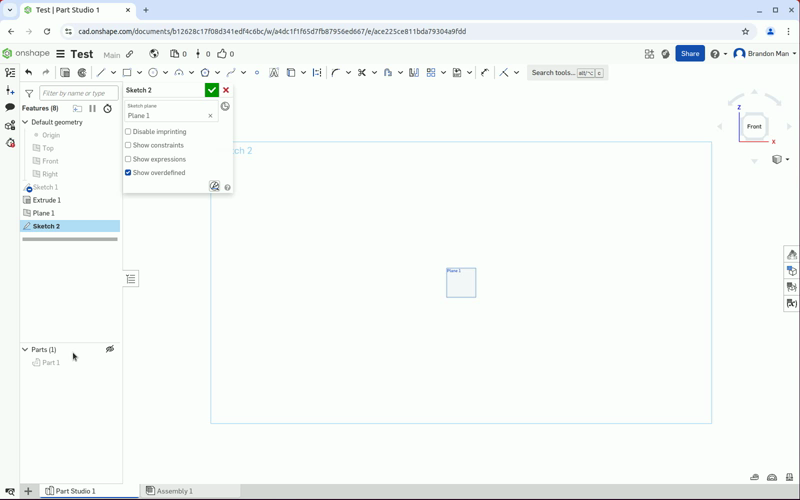
key(c)
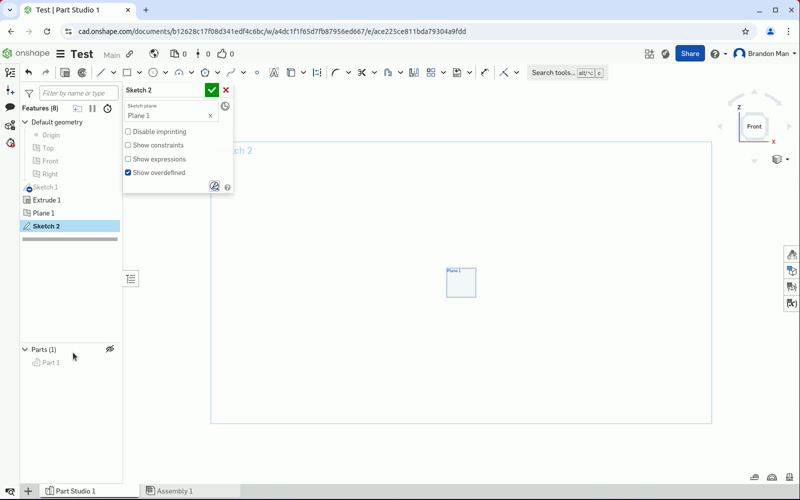
key_down(shift)
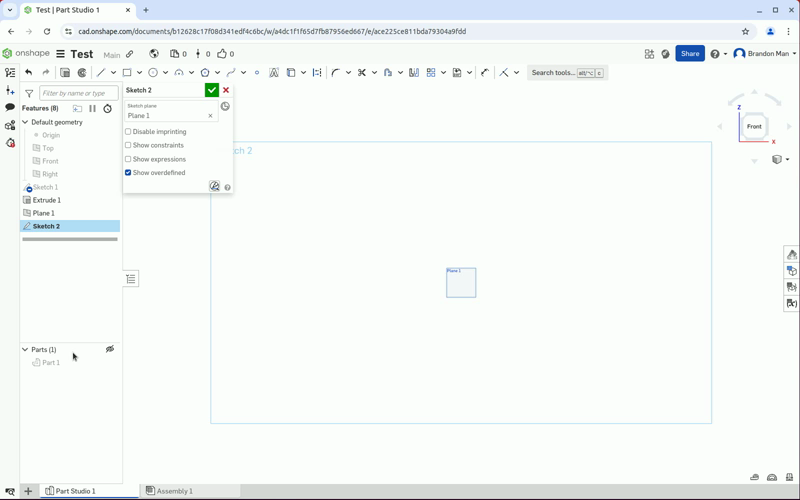
mouse_move(481, 261)
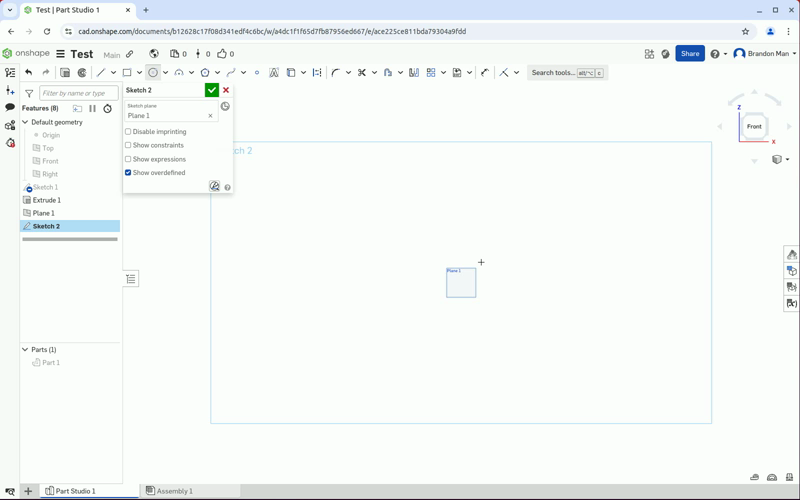
click(481, 261)
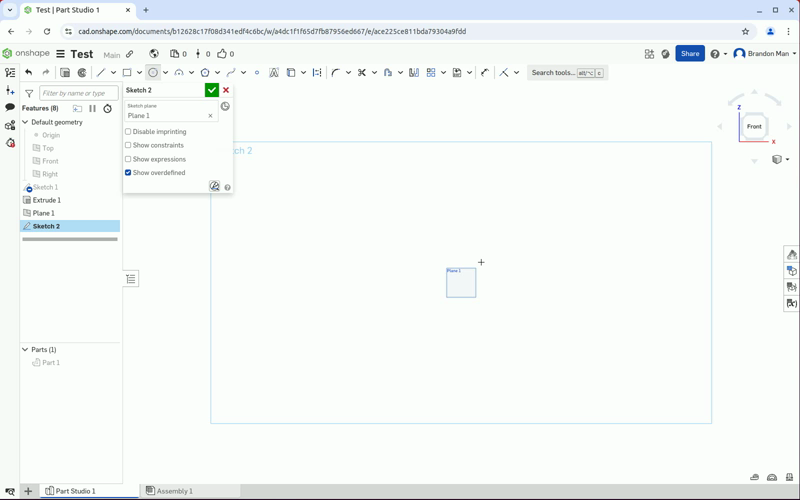
key_up(shift)
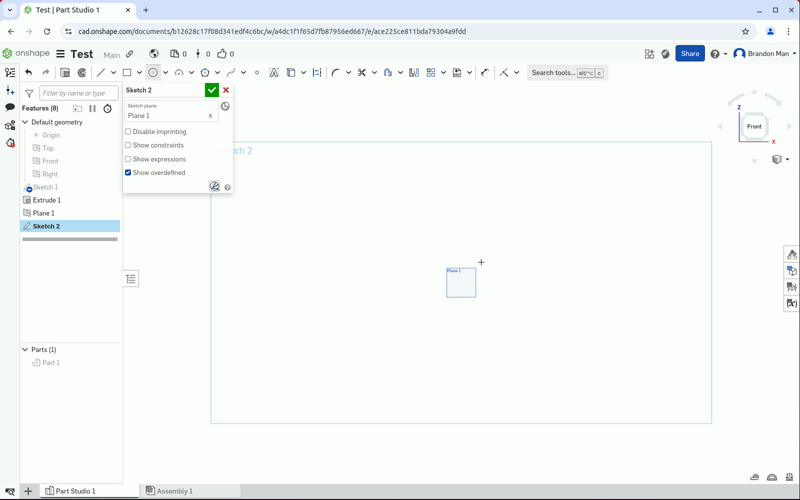
mouse_move(492, 261)
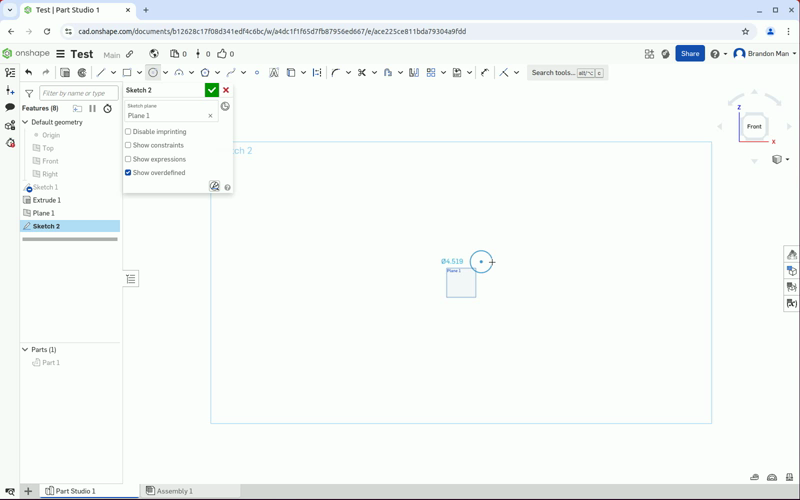
click(492, 261)
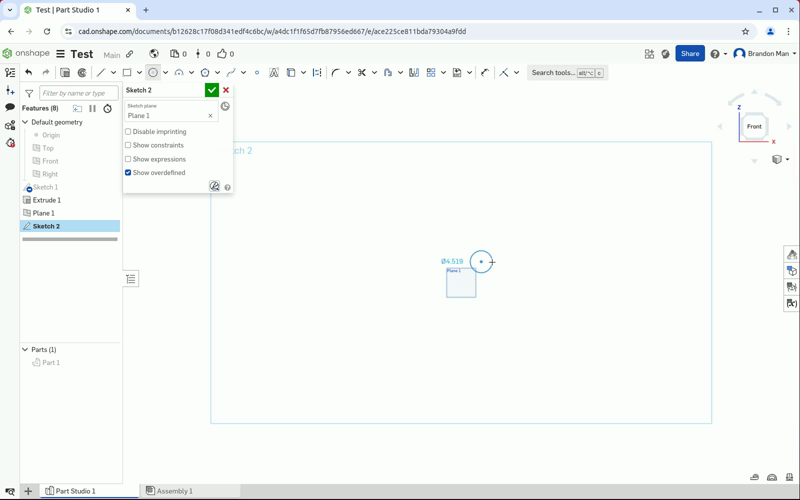
key(esc)
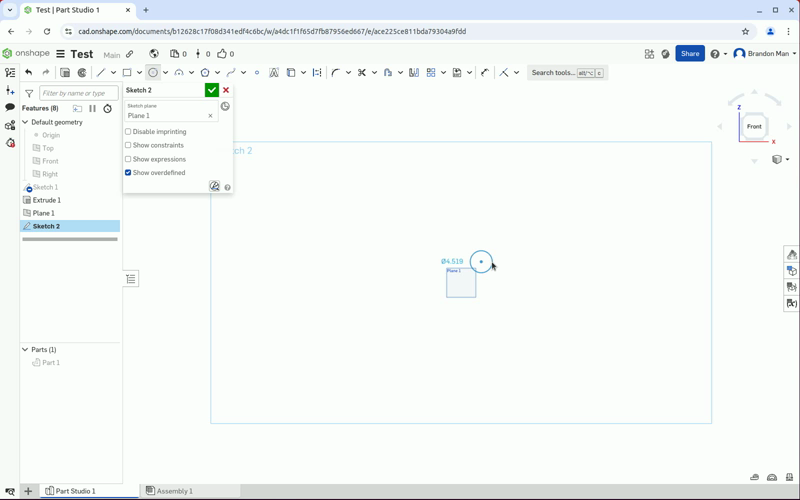
mouse_move(487, 256)
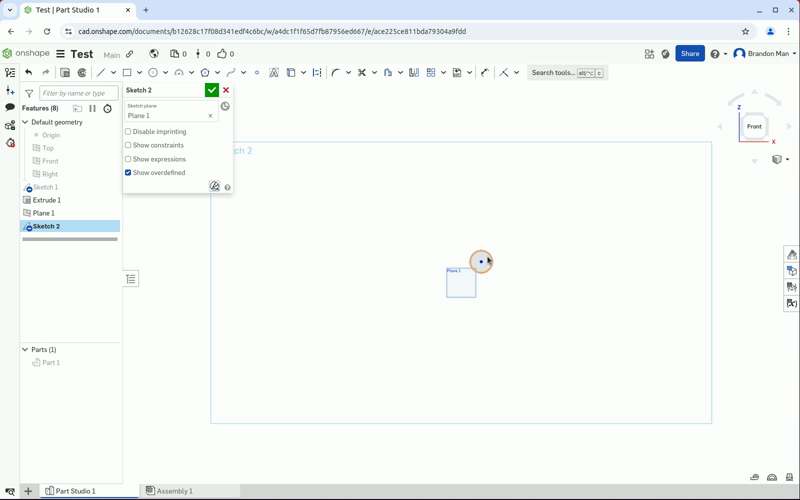
scroll(6)
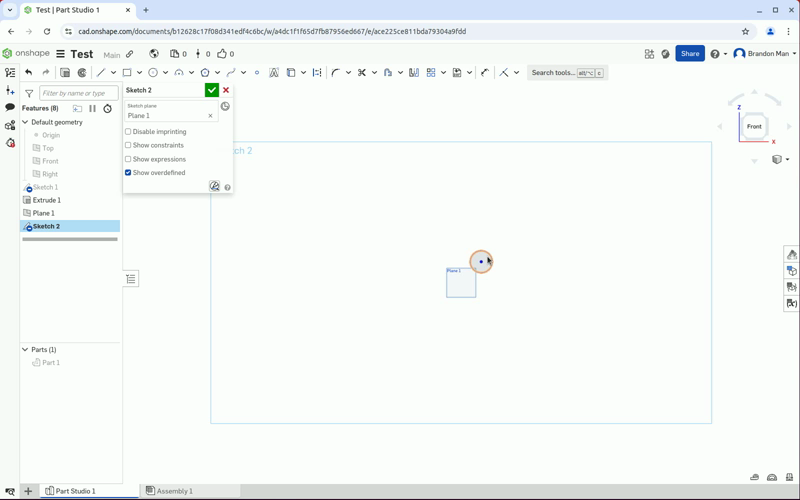
scroll(6)
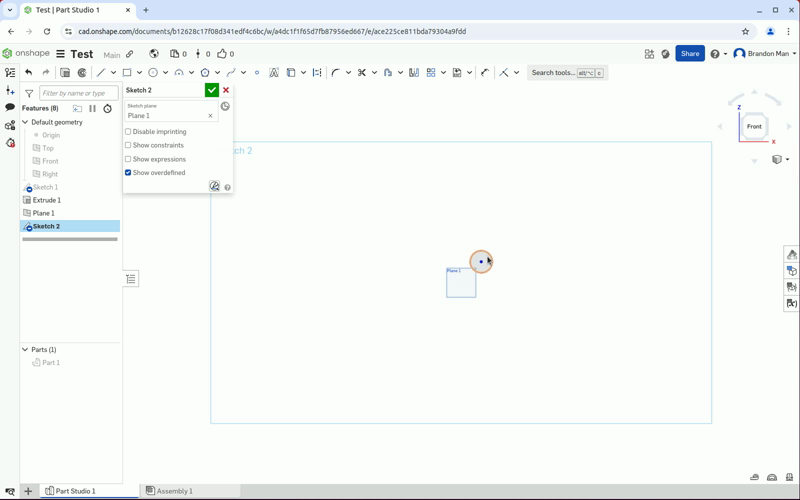
scroll(6)
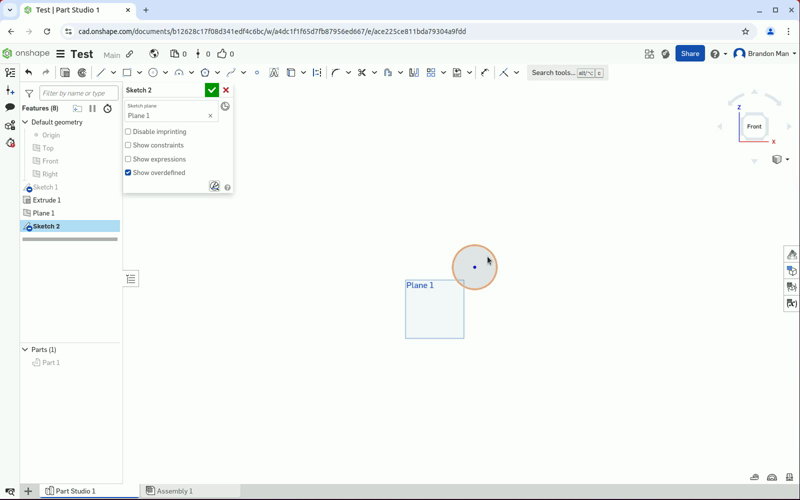
scroll(6)
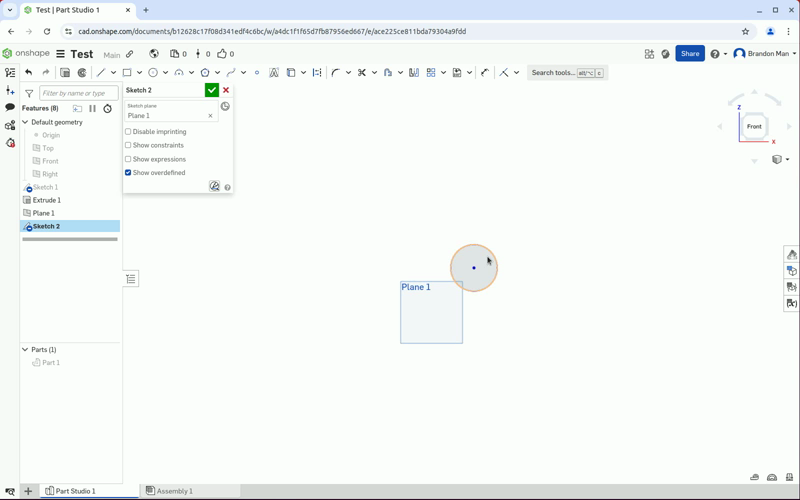
scroll(6)
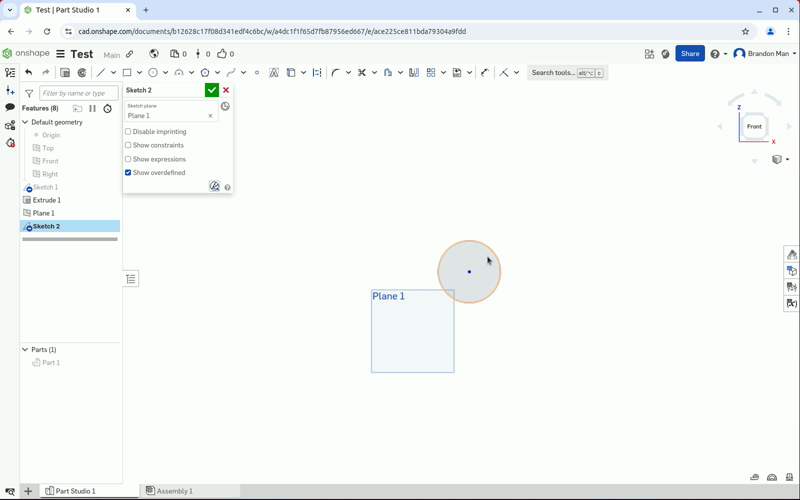
scroll(6)
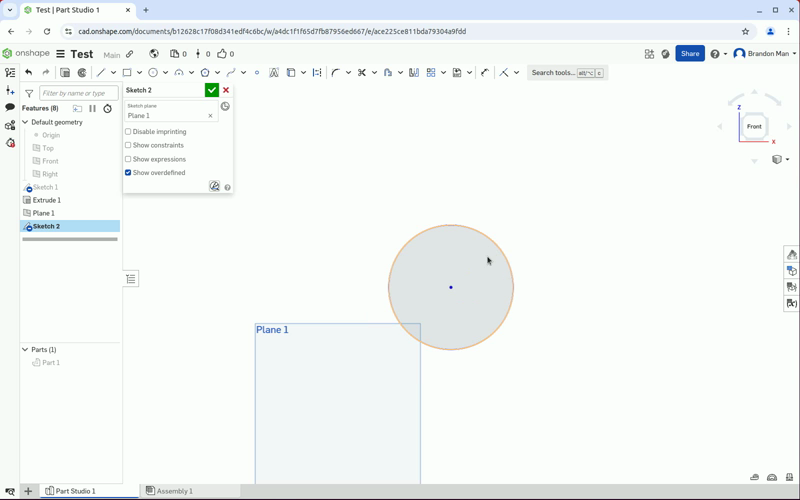
scroll(6)
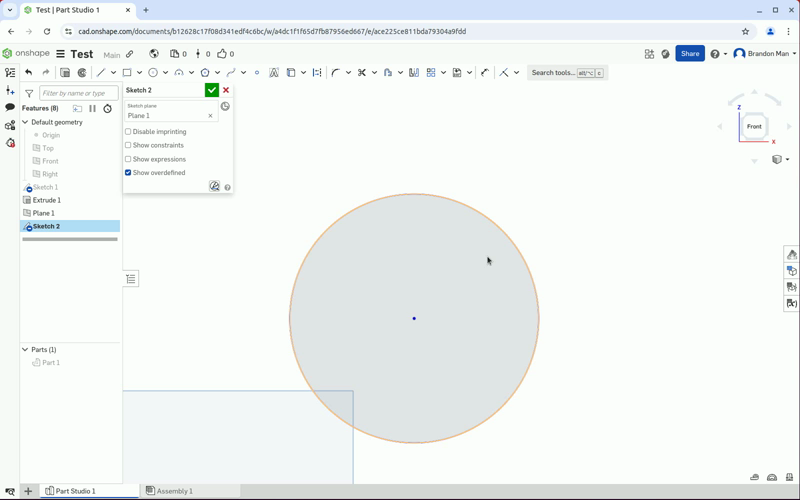
click(487, 256)
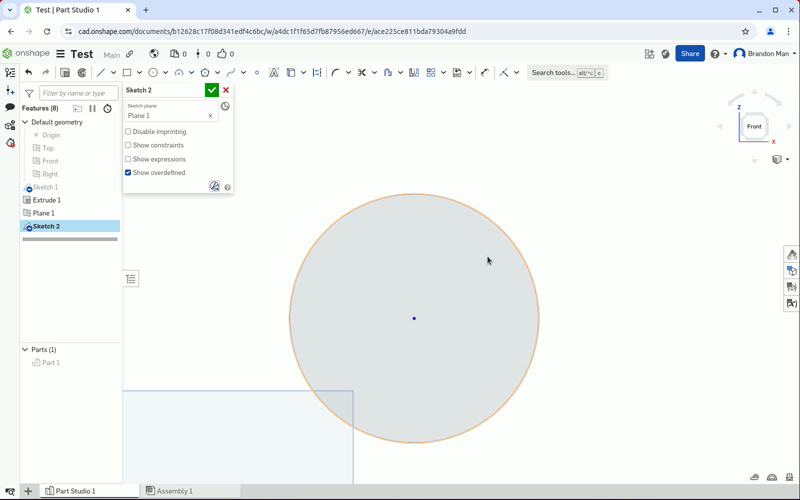
scroll(-6)
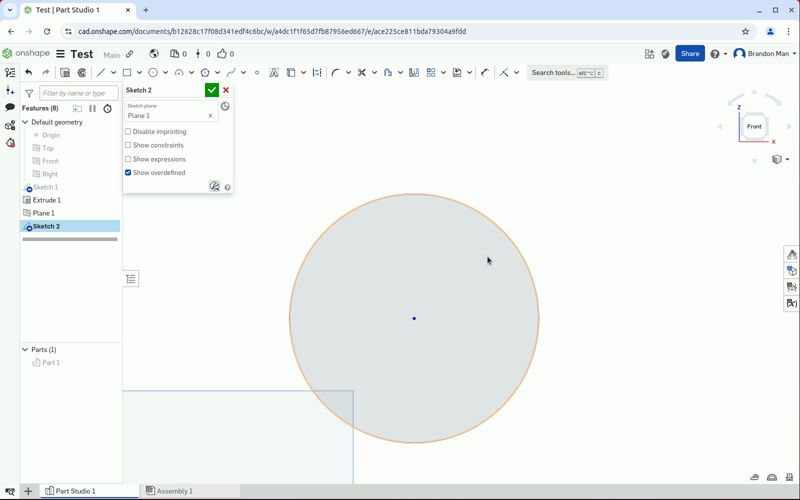
scroll(-6)
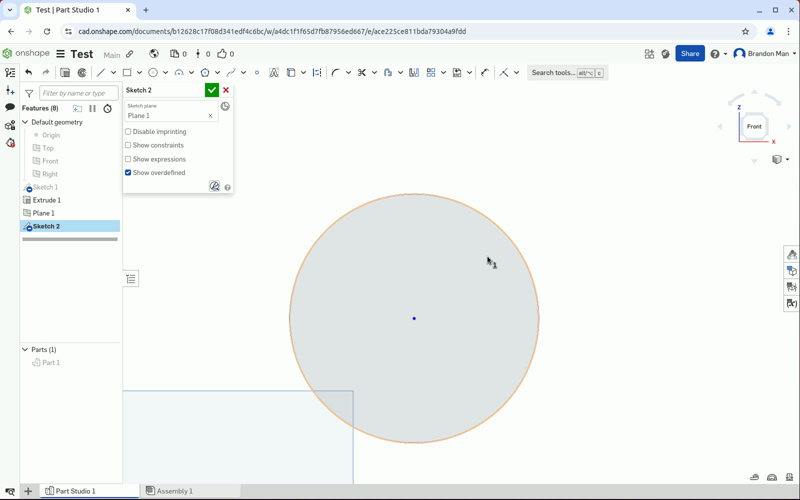
scroll(-6)
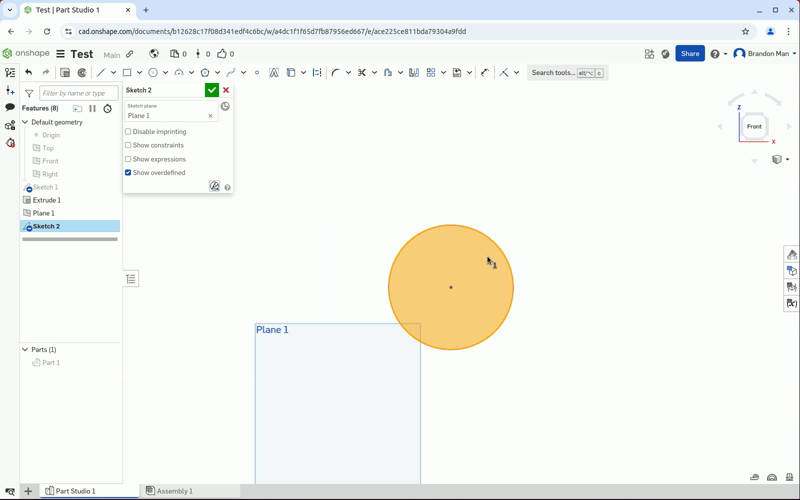
scroll(-6)
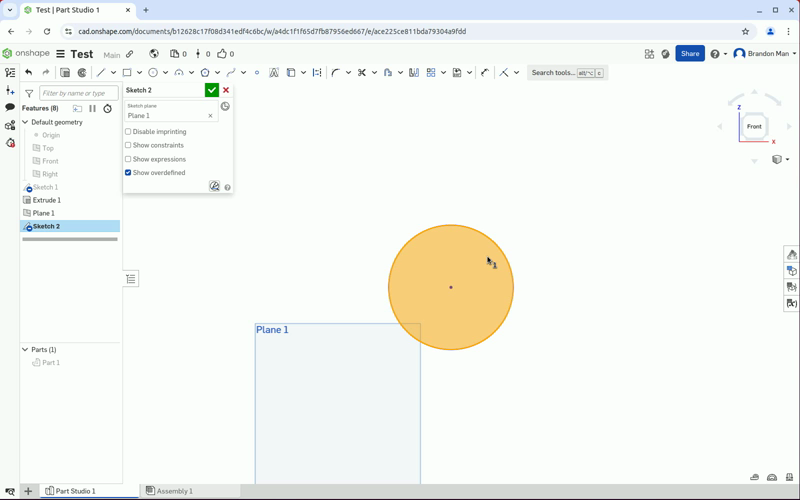
scroll(-6)
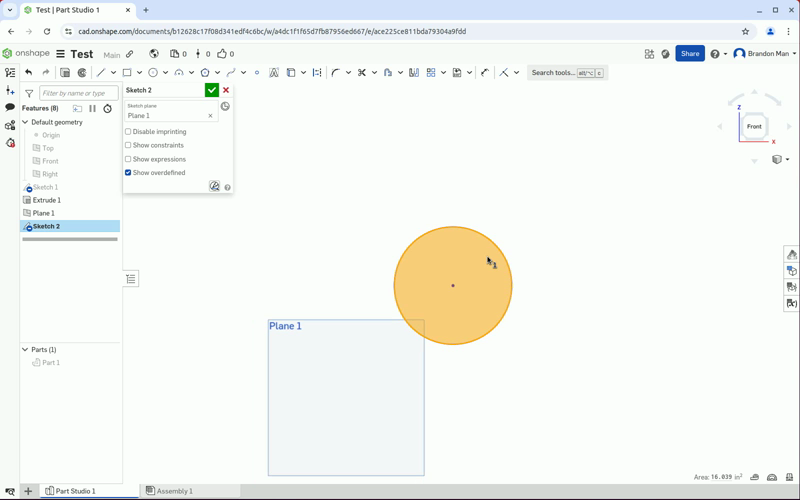
scroll(-6)
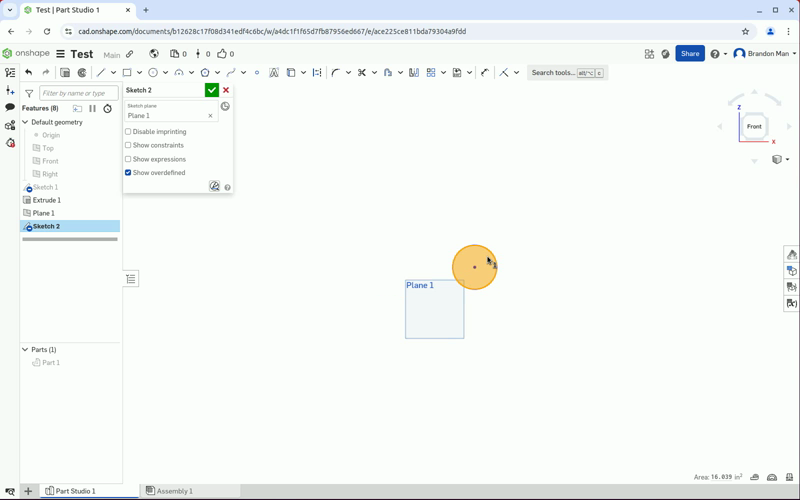
scroll(-6)
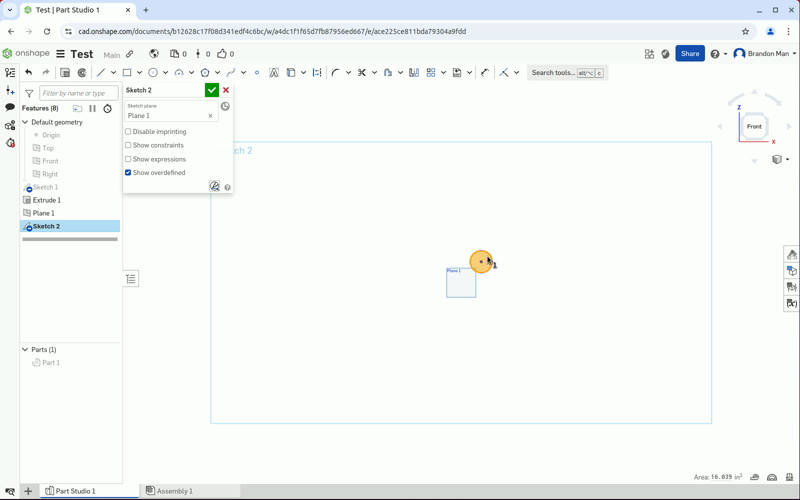
mouse_move(73, 352)
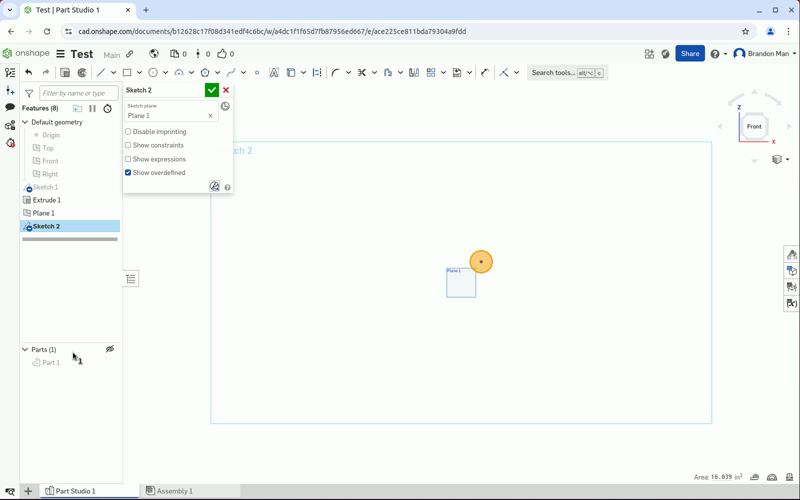
key(shift+y)
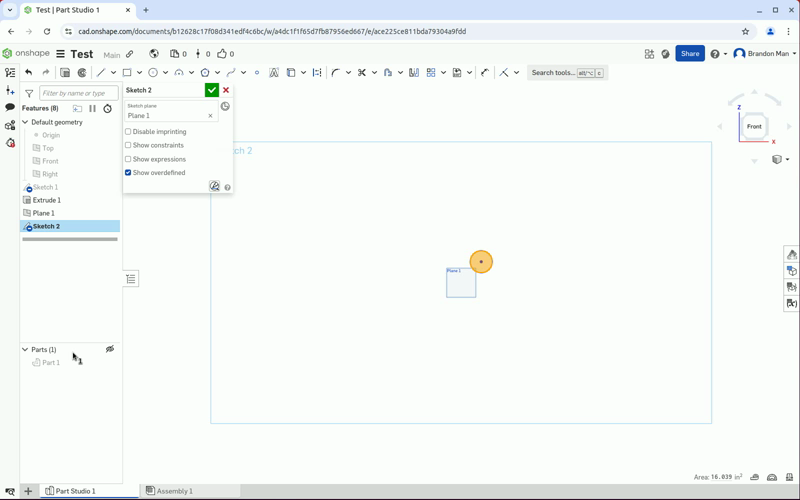
key(shift+e)
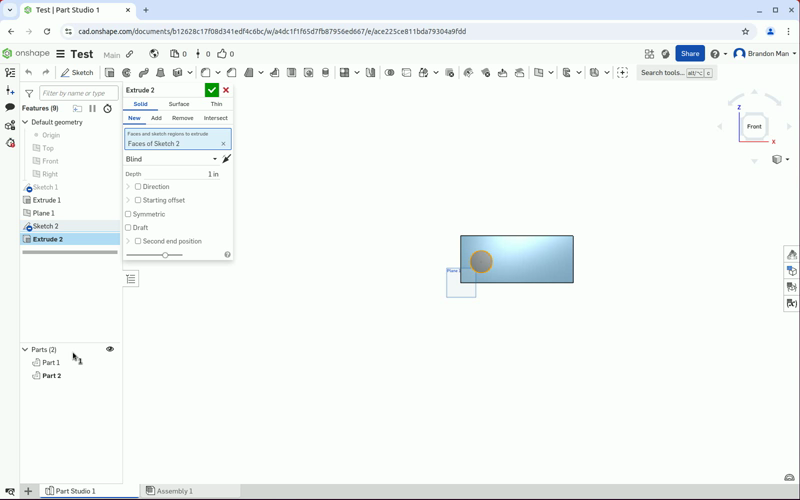
mouse_move(143, 106)
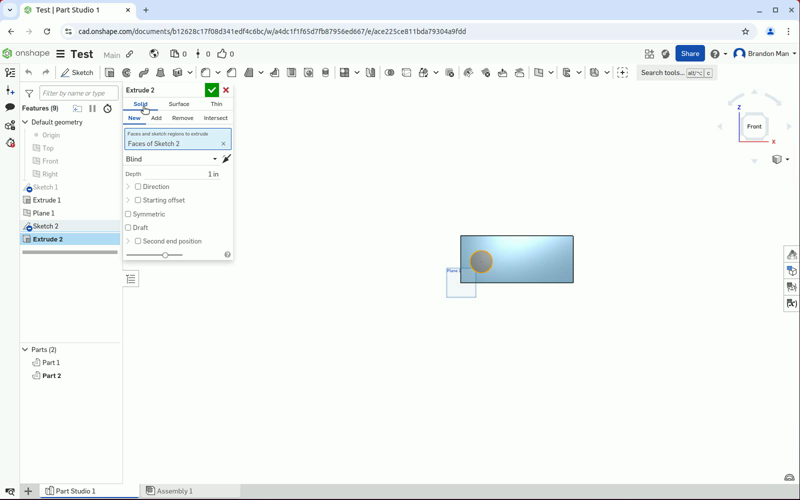
click(143, 106)
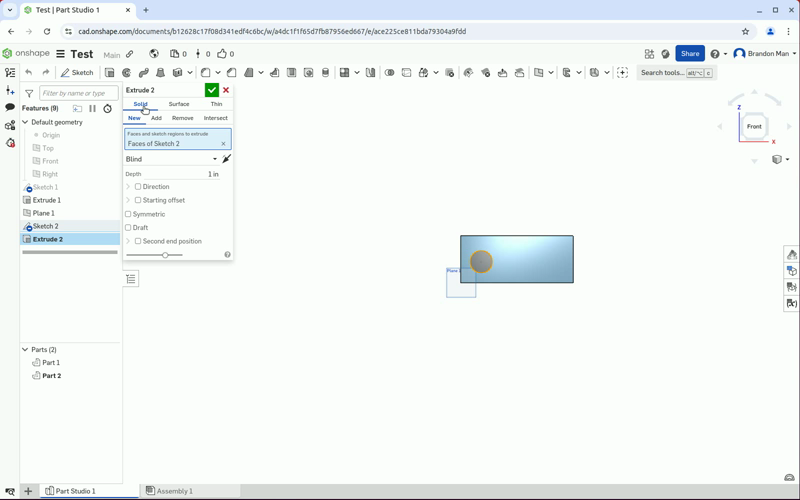
mouse_move(186, 120)
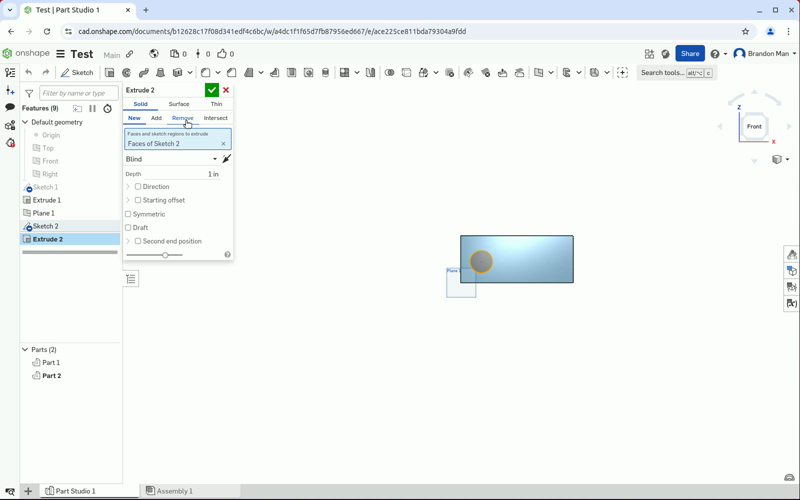
click(186, 120)
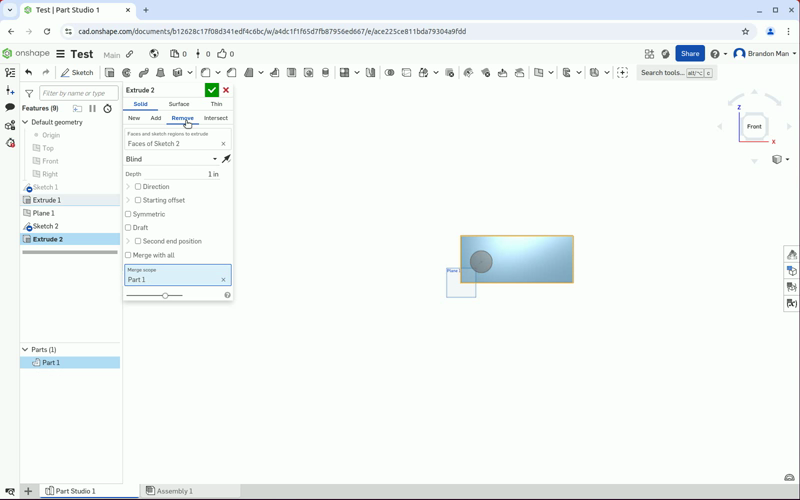
key(tab, 4)
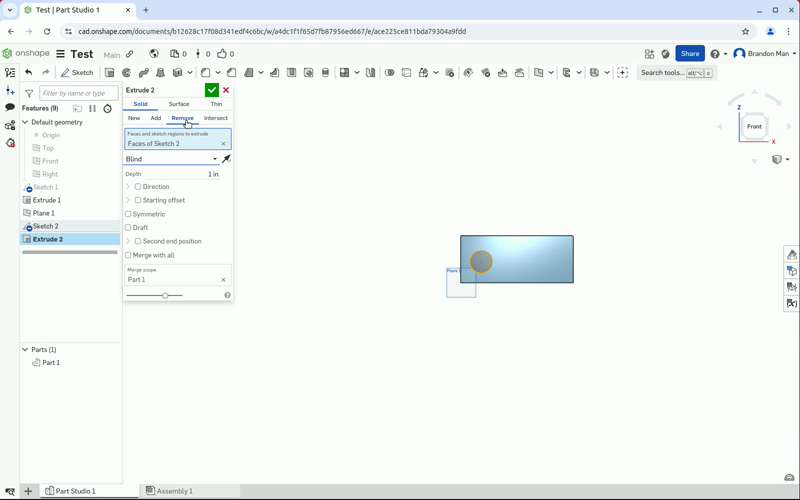
text(2.166)
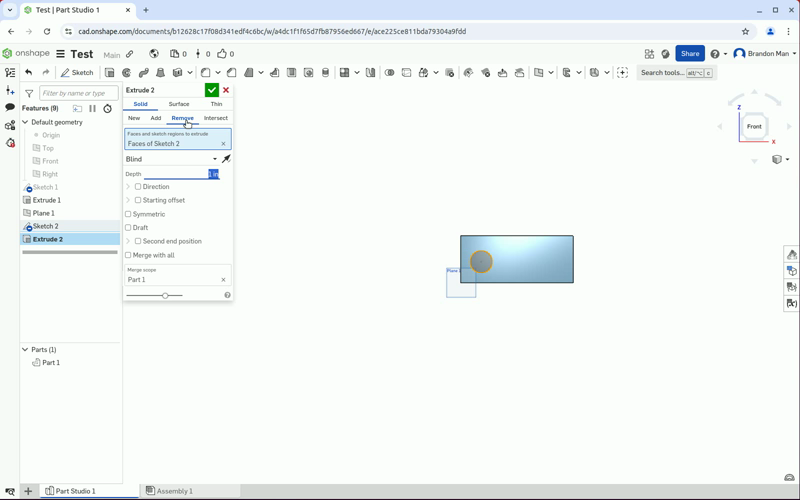
key(tab, 6)
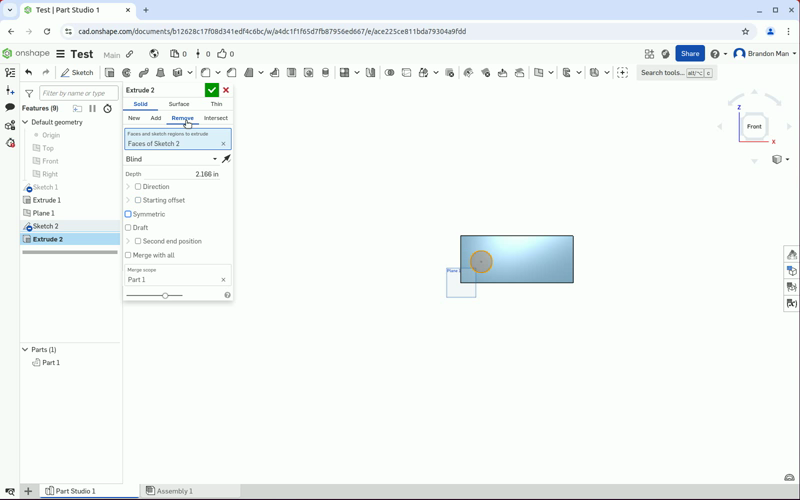
key(space)
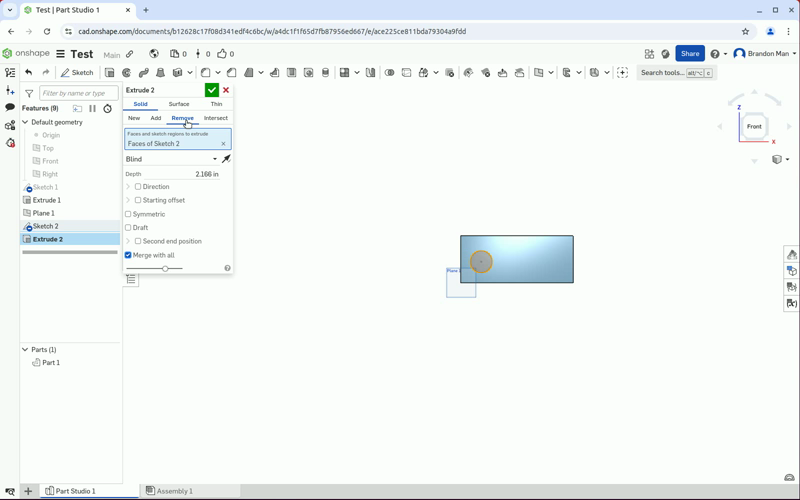
key(enter)
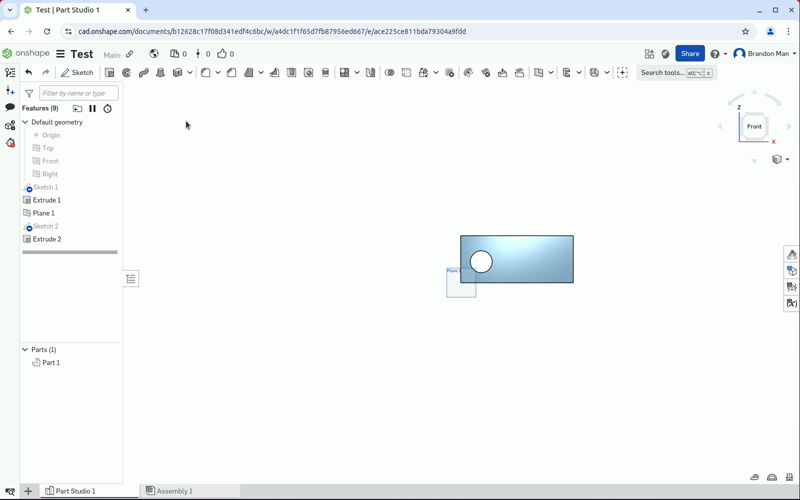
key(shift+h)
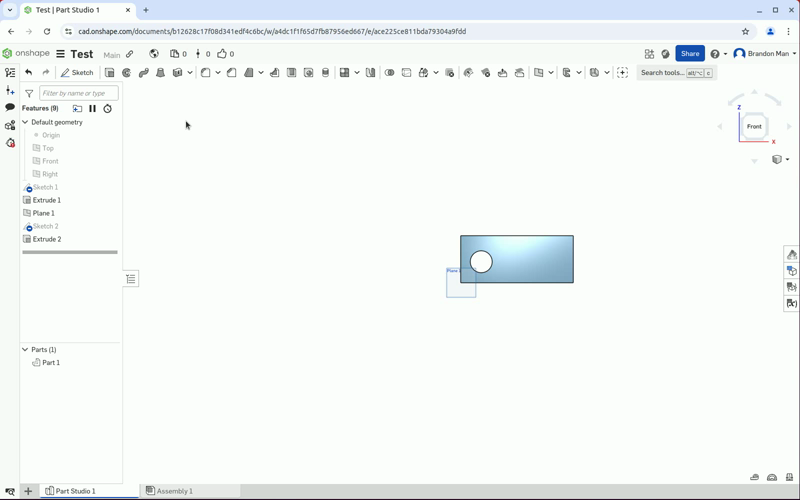
key(shift+h)
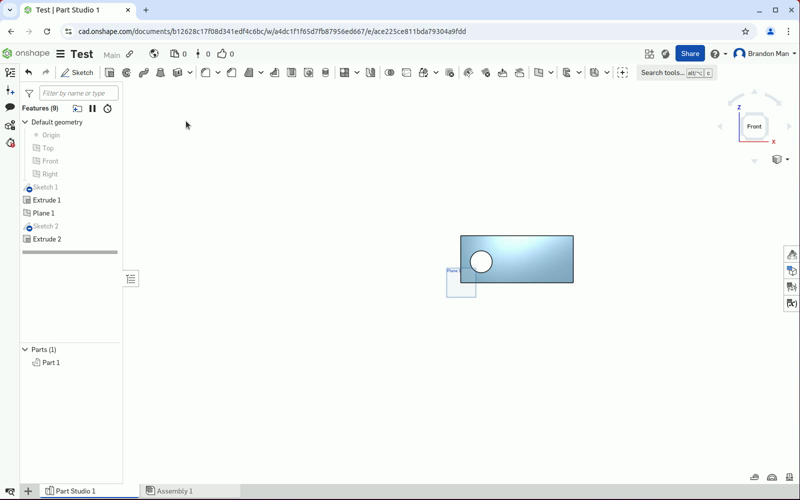
mouse_move(73, 189)
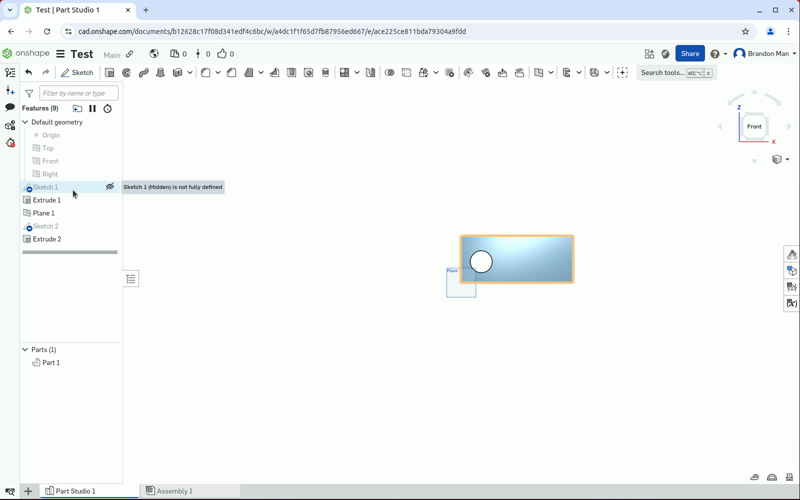
click(73, 189)
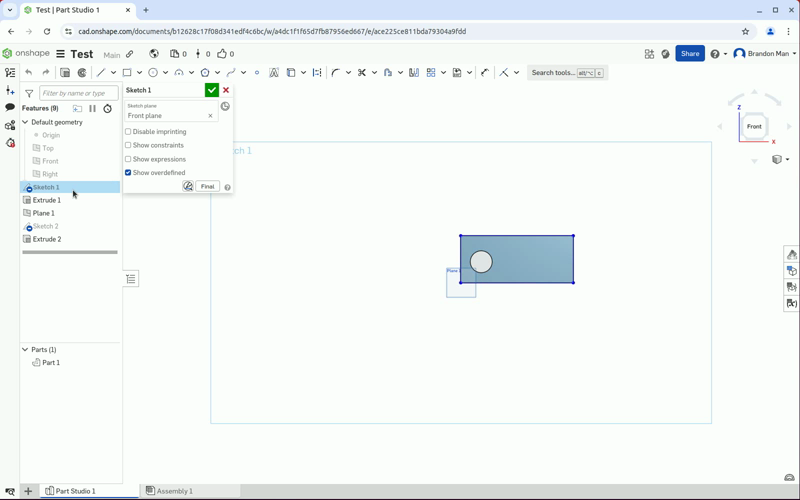
mouse_move(229, 92)
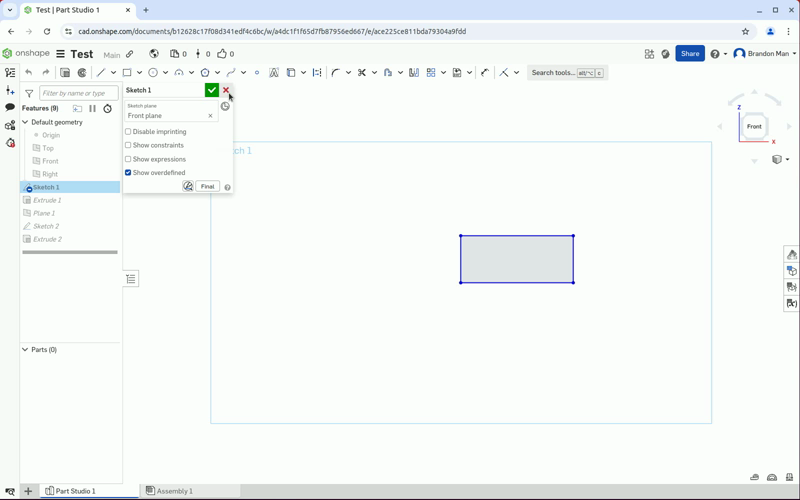
click(229, 92)
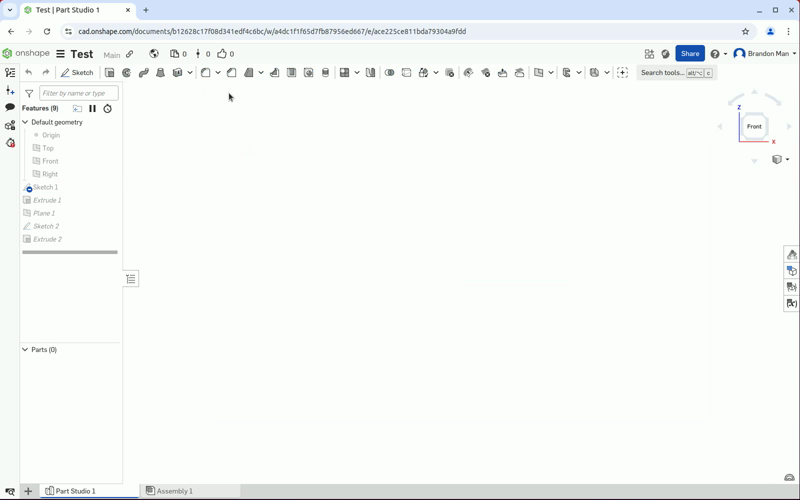
key(shift+s)
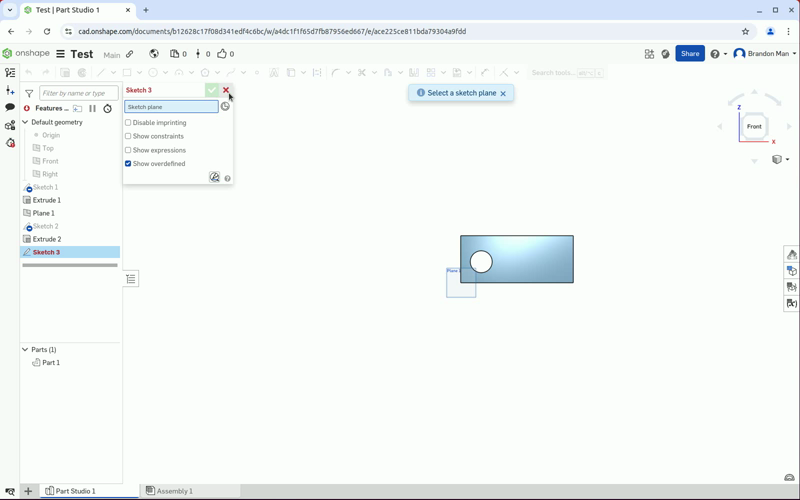
mouse_move(73, 215)
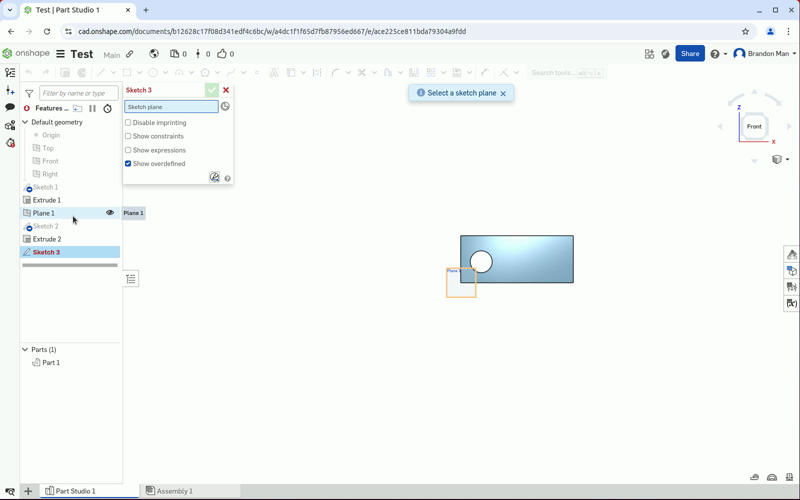
click(73, 215)
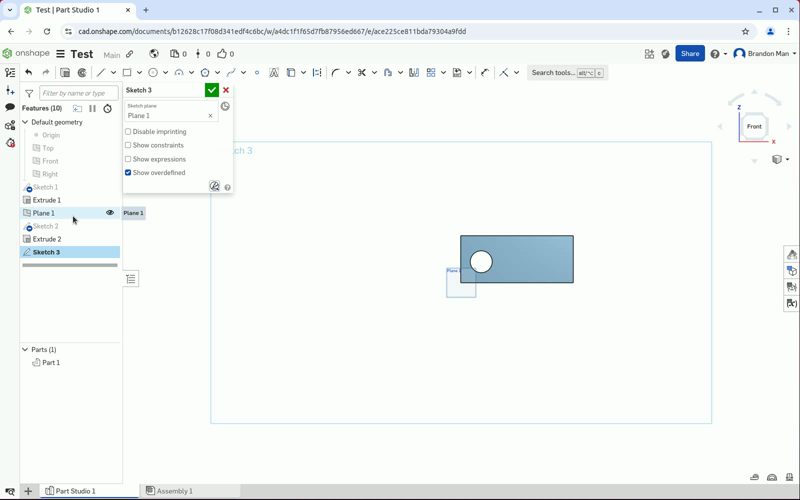
mouse_move(73, 352)
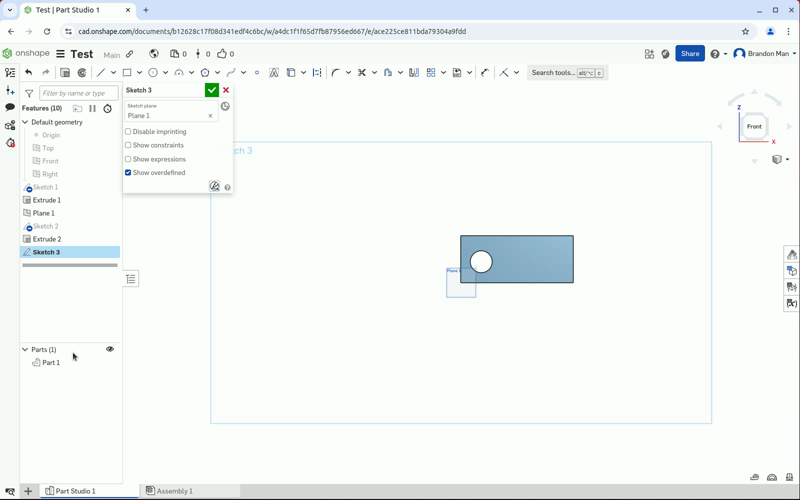
key(y)
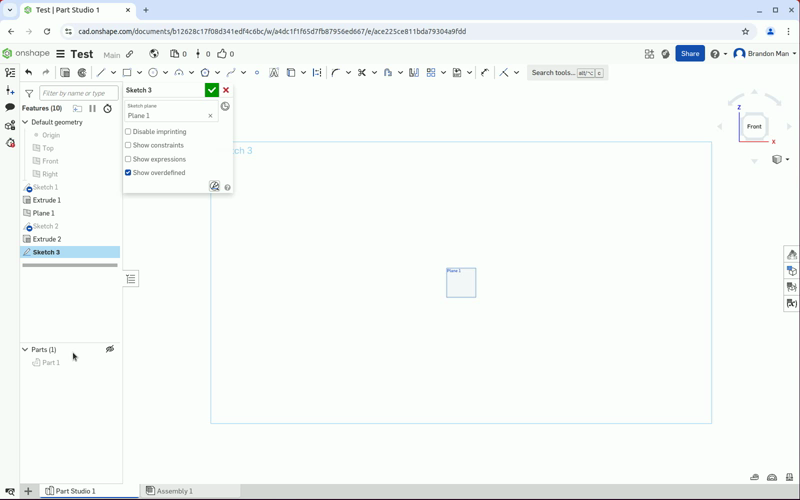
key(c)
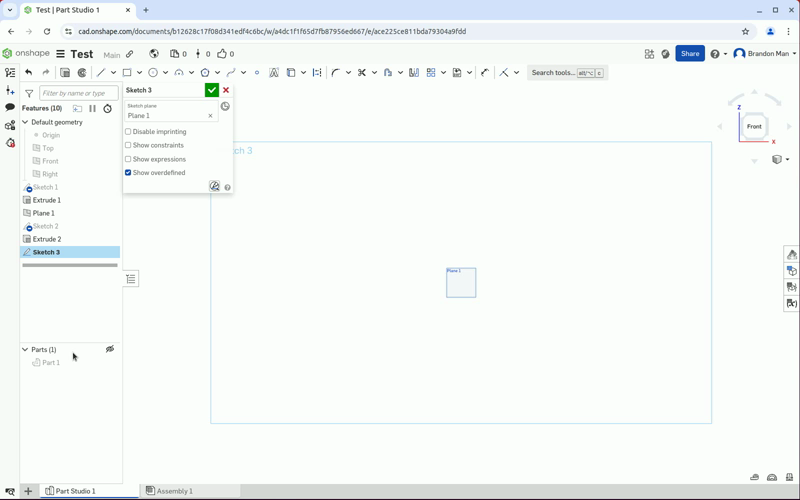
key_down(shift)
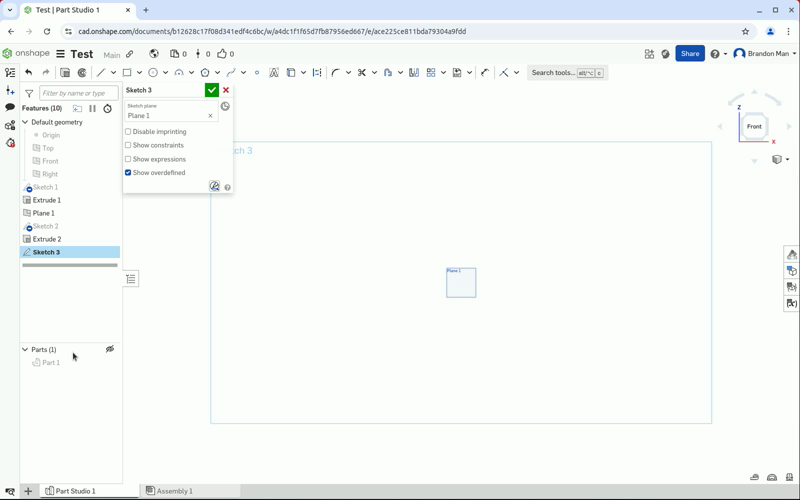
mouse_move(554, 261)
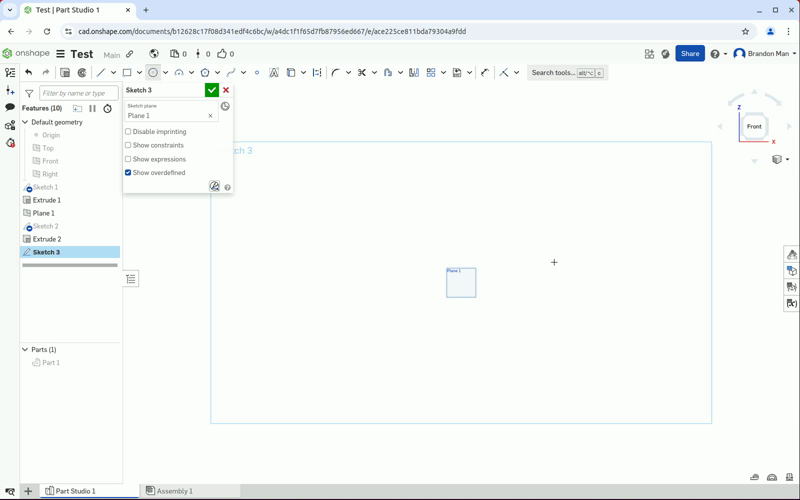
click(554, 261)
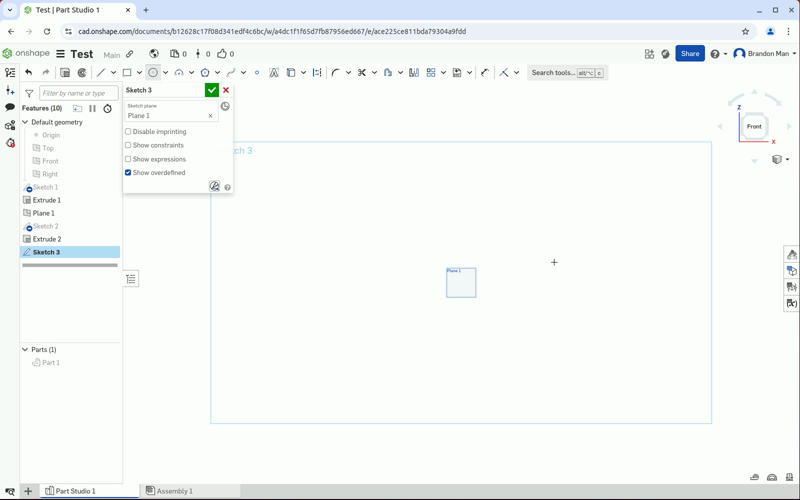
key_up(shift)
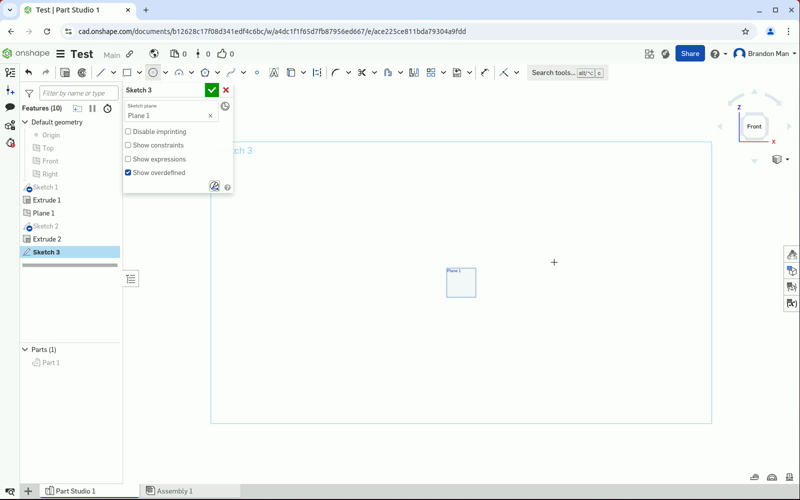
mouse_move(564, 261)
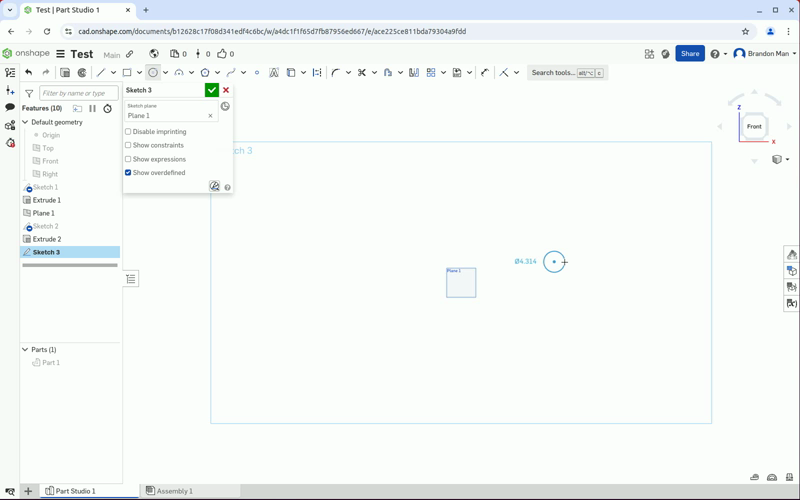
click(564, 261)
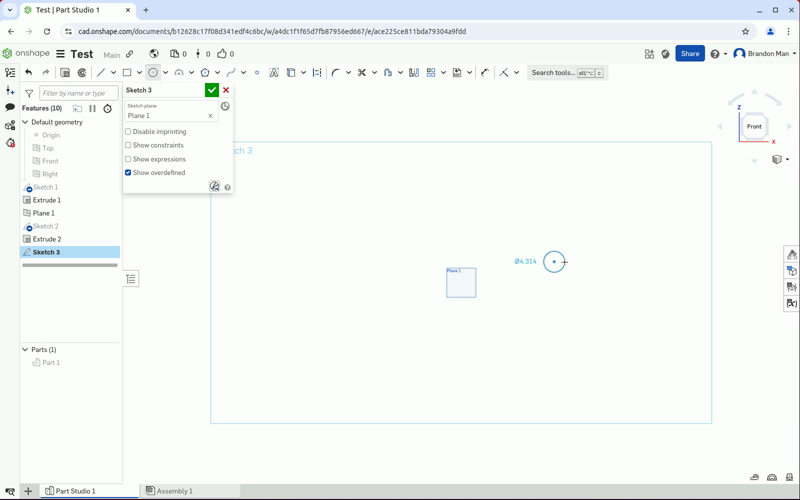
key(esc)
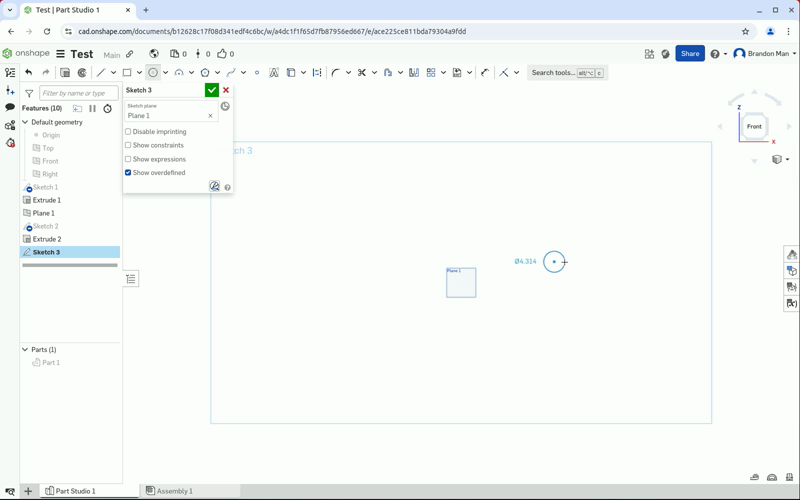
mouse_move(561, 259)
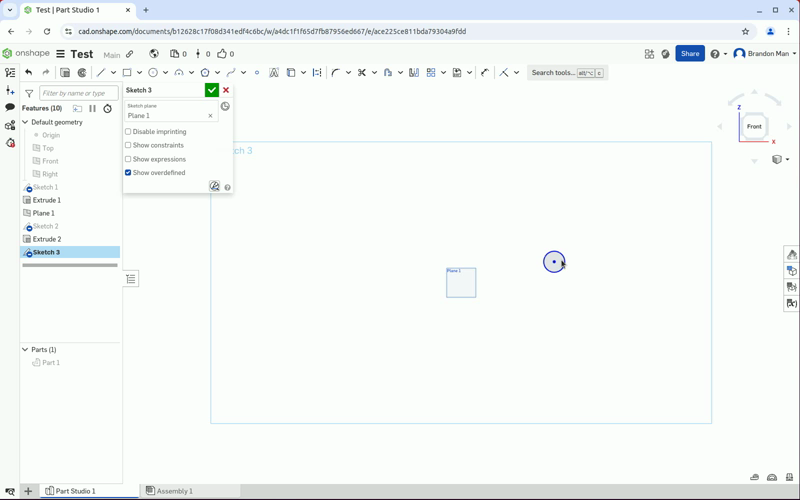
scroll(6)
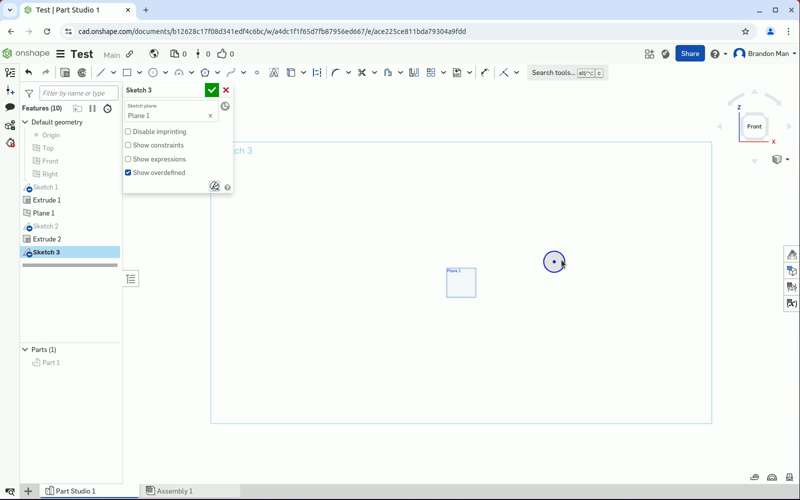
scroll(6)
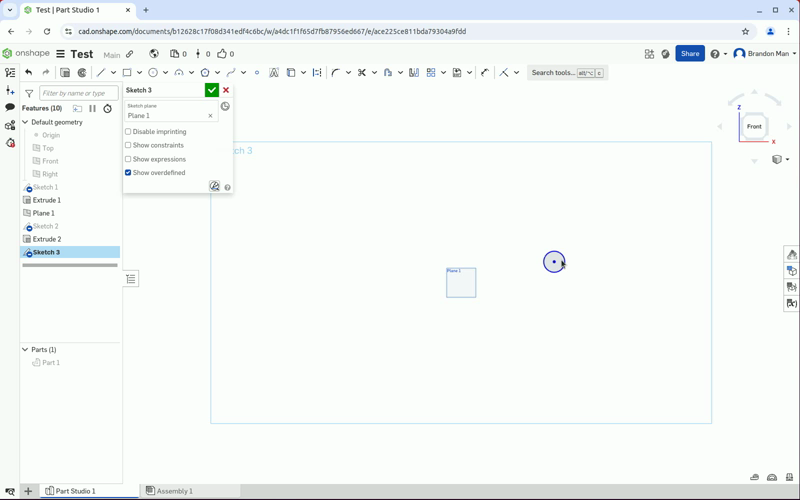
scroll(6)
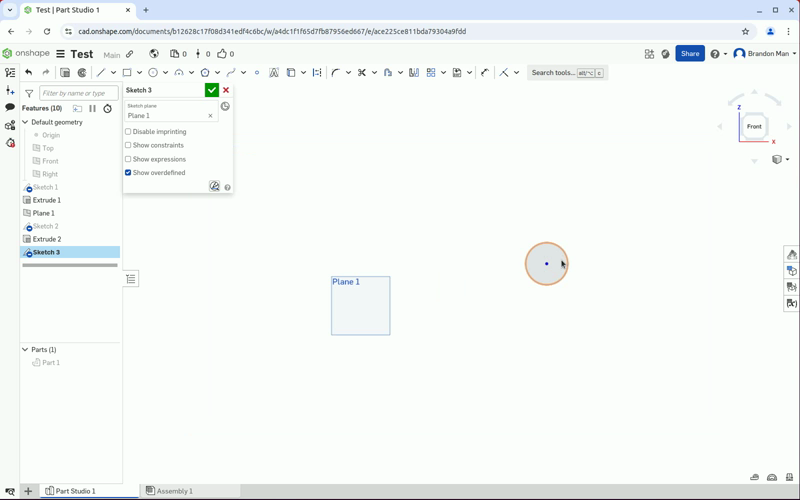
scroll(6)
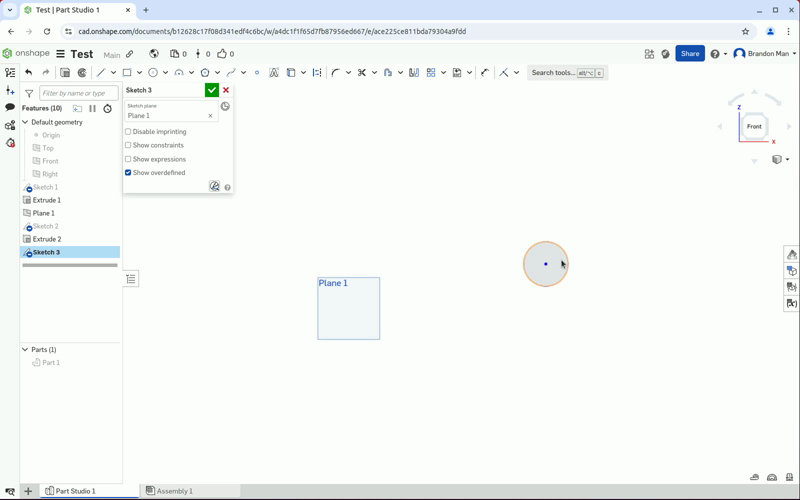
scroll(6)
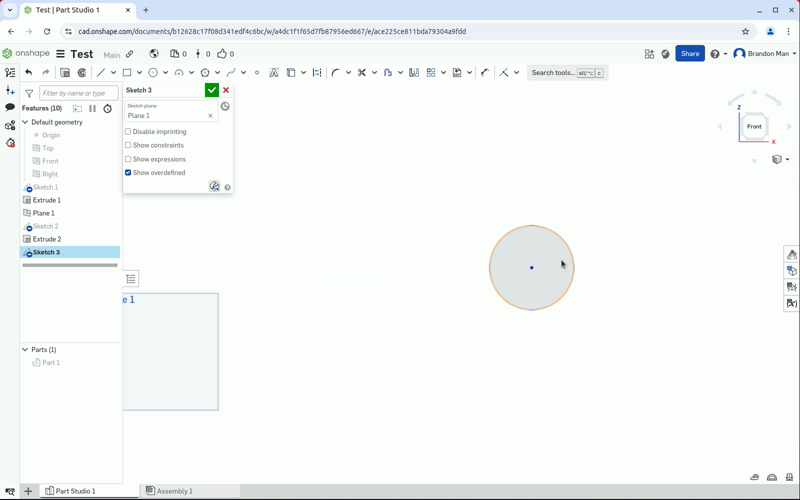
scroll(6)
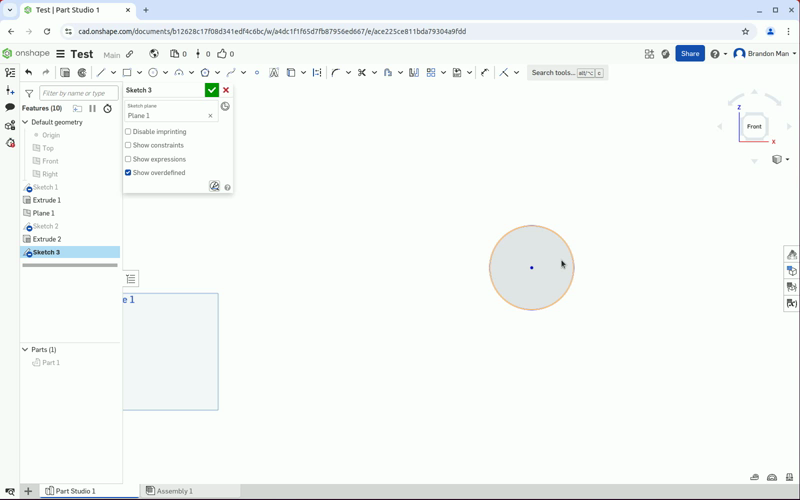
scroll(6)
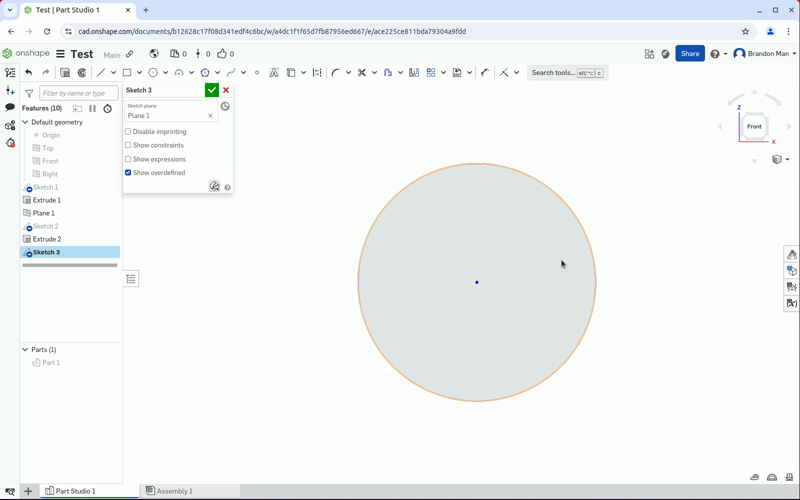
click(561, 259)
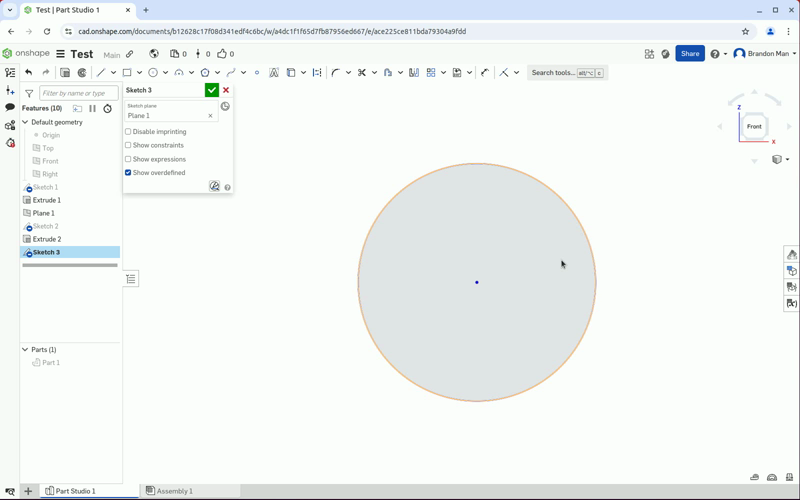
scroll(-6)
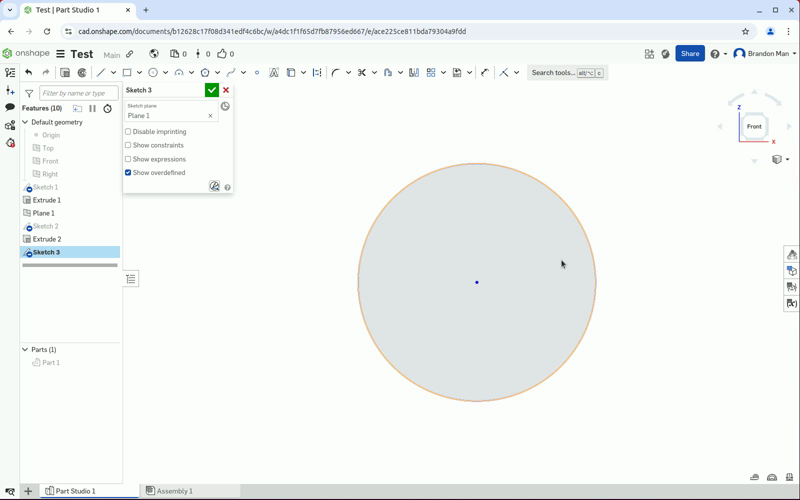
scroll(-6)
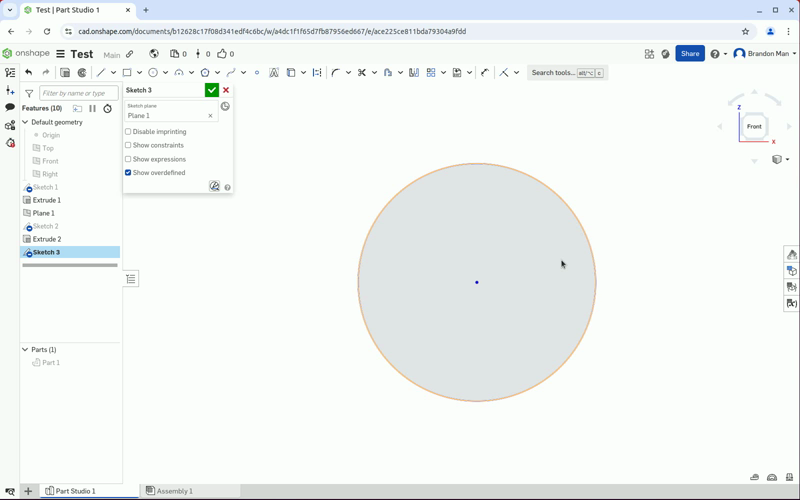
scroll(-6)
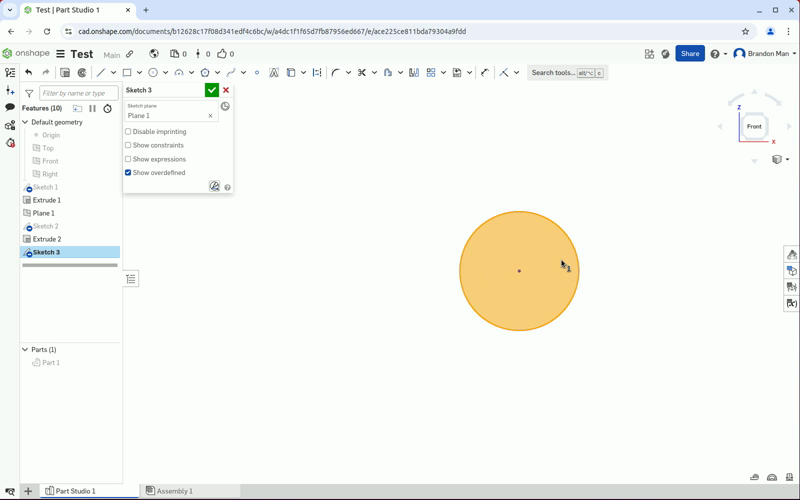
scroll(-6)
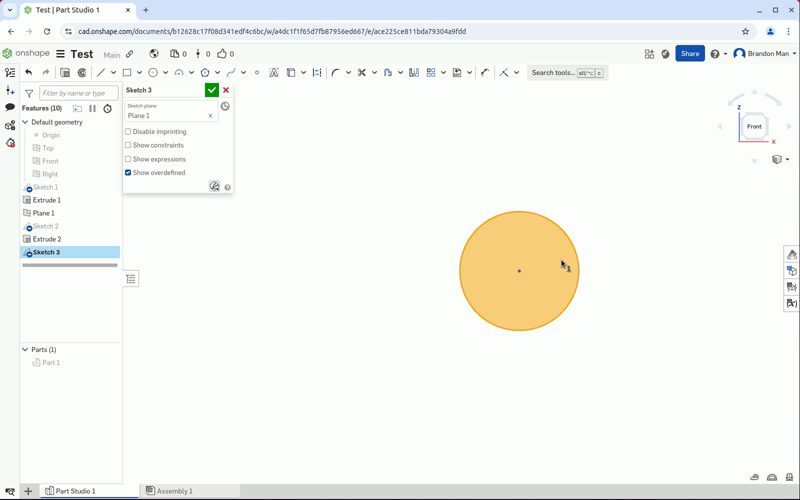
scroll(-6)
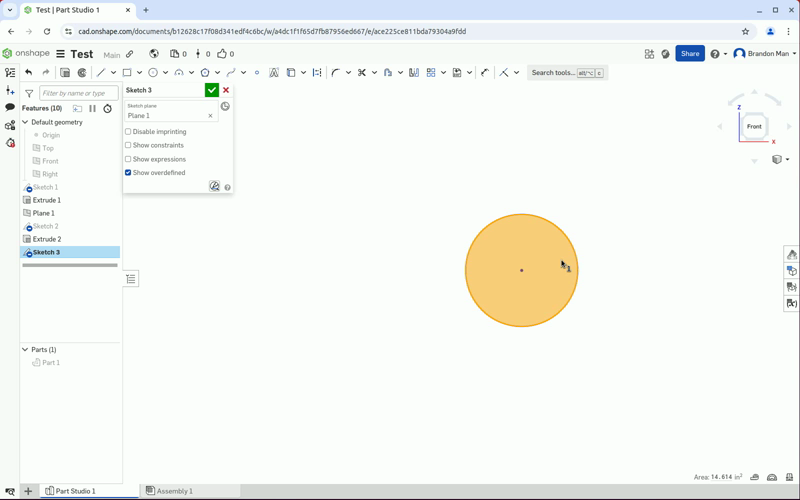
scroll(-6)
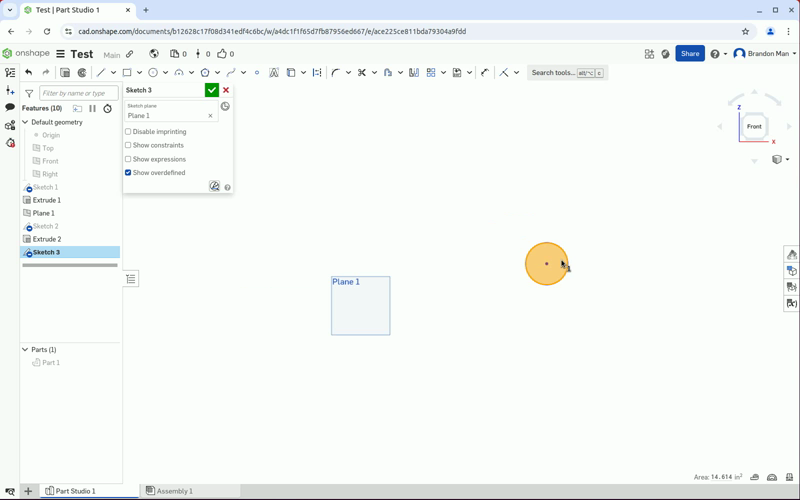
scroll(-6)
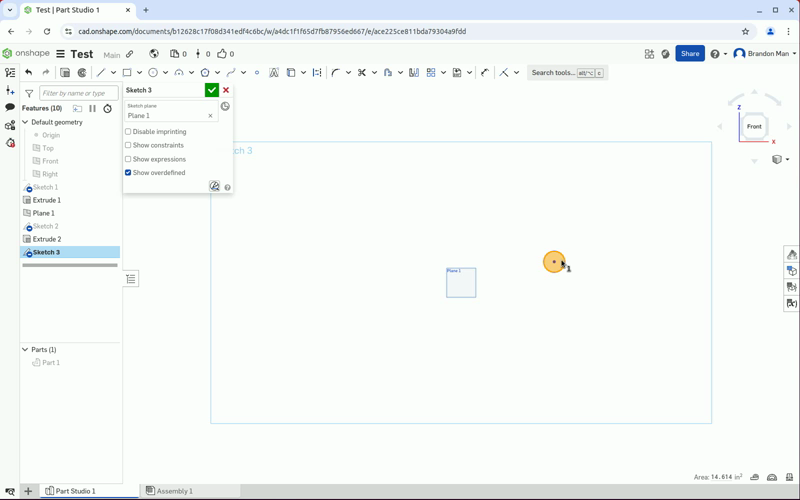
mouse_move(73, 352)
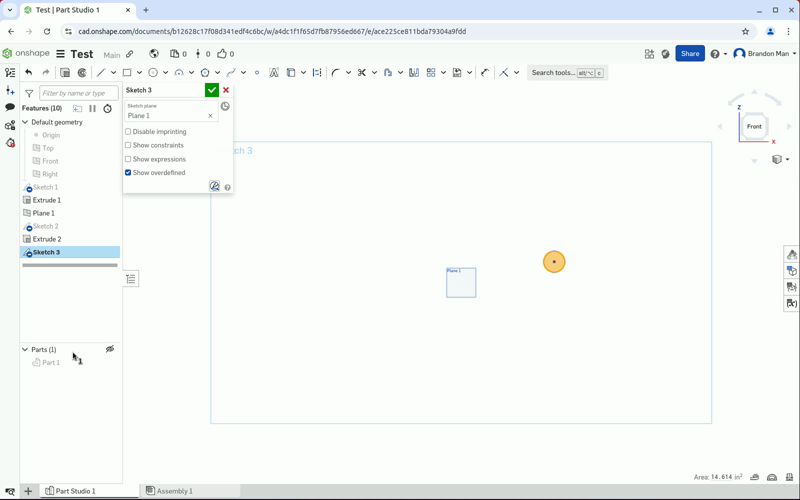
key(shift+y)
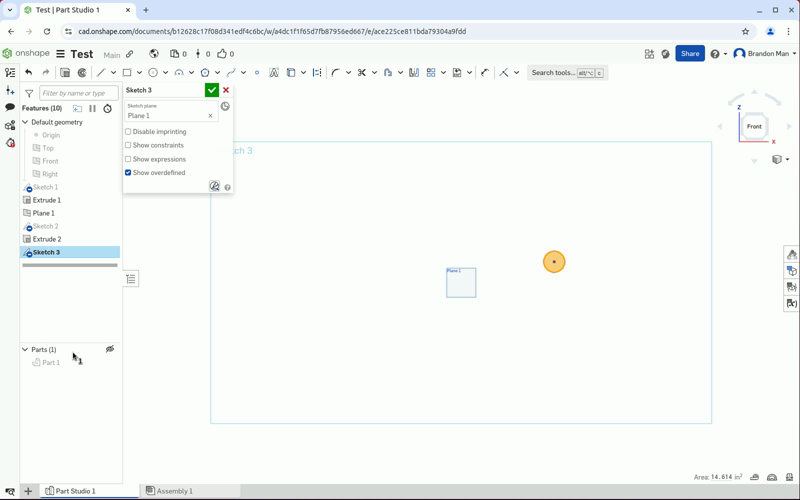
key(shift+e)
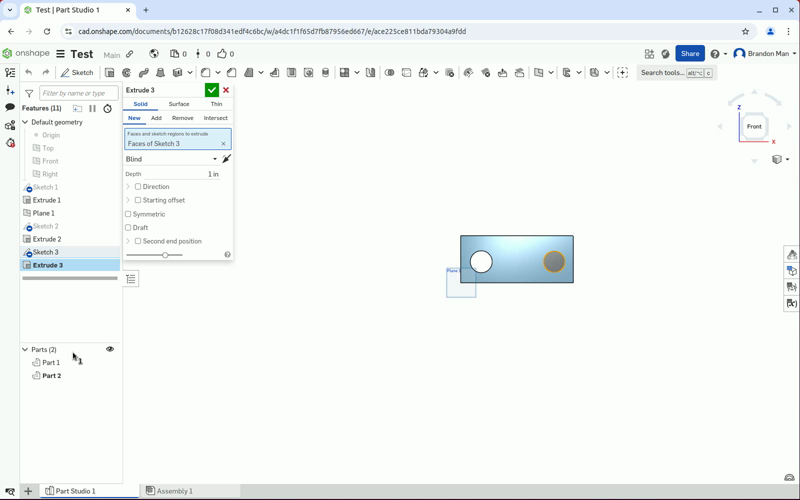
mouse_move(143, 106)
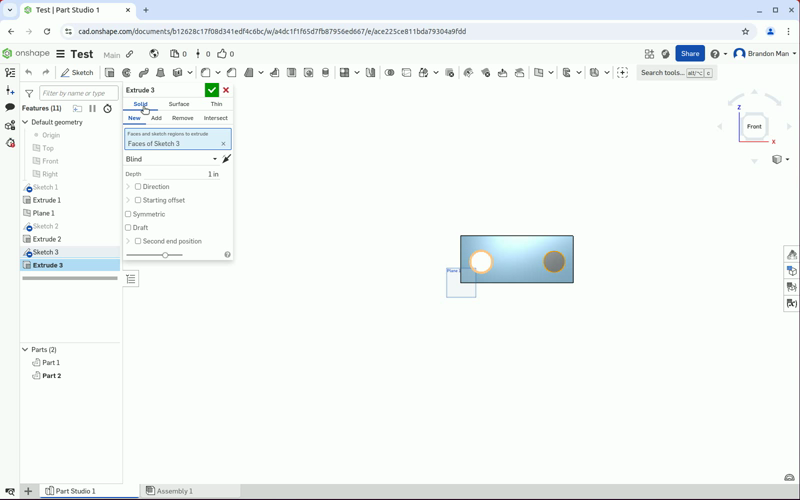
click(143, 106)
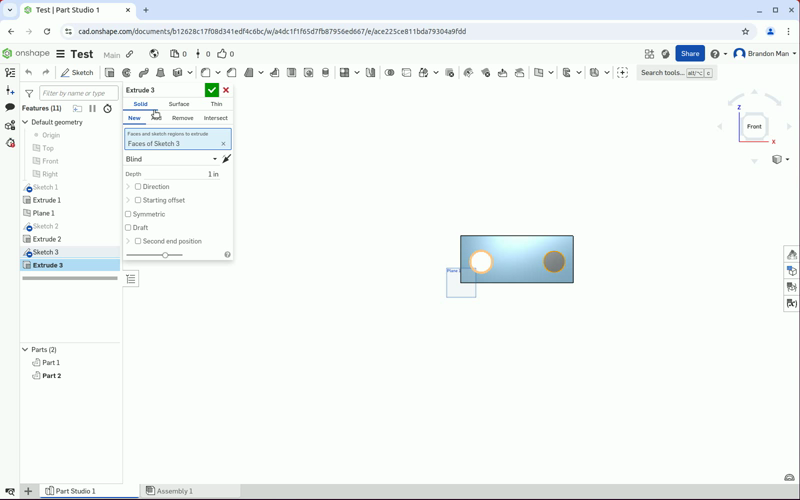
mouse_move(186, 120)
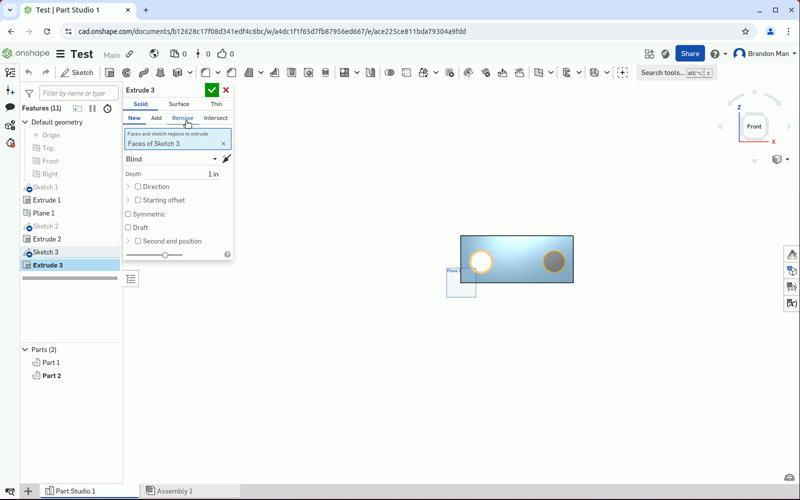
click(186, 120)
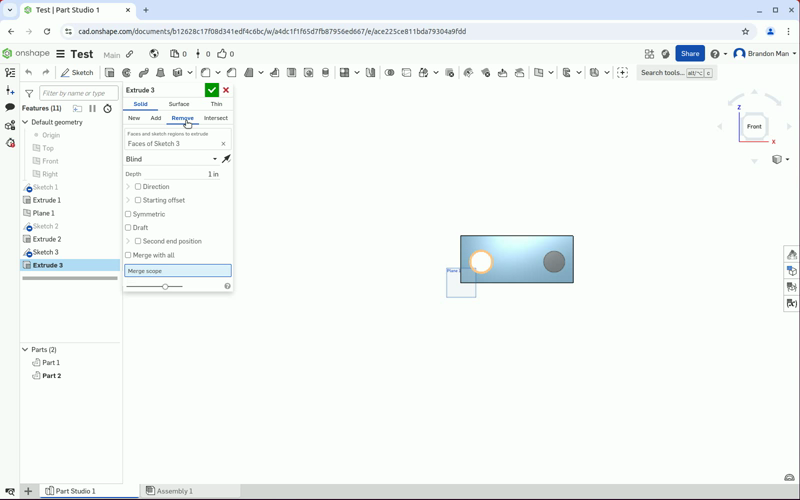
key(tab, 4)
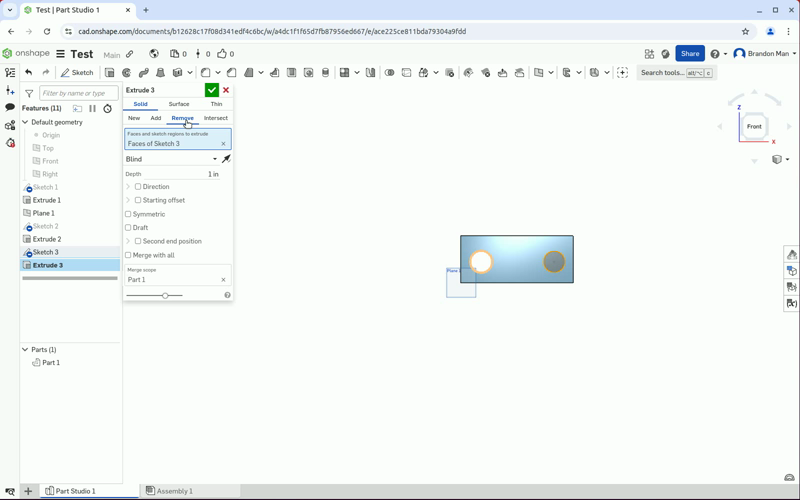
text(2.166)
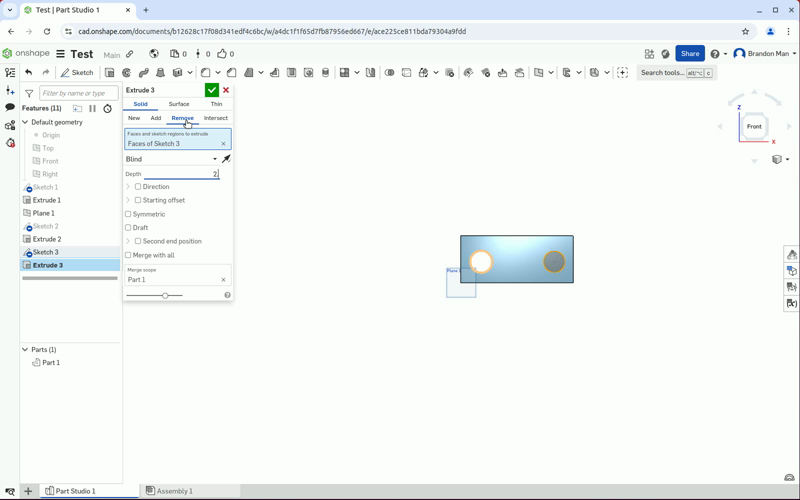
key(tab, 6)
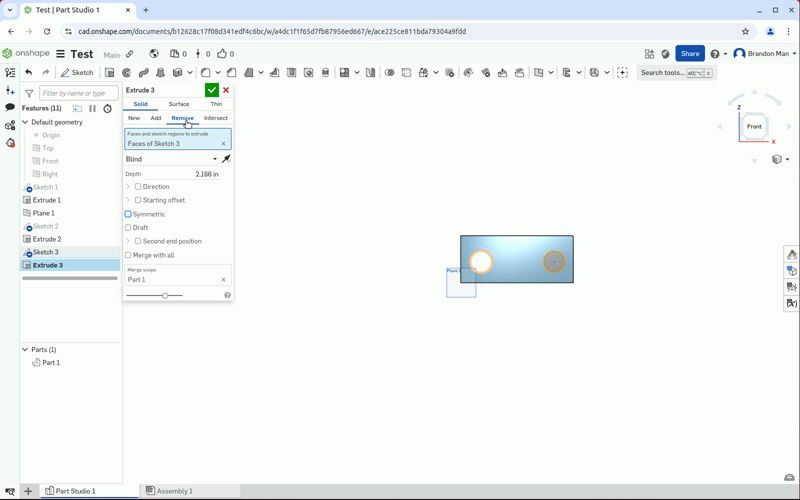
key(space)
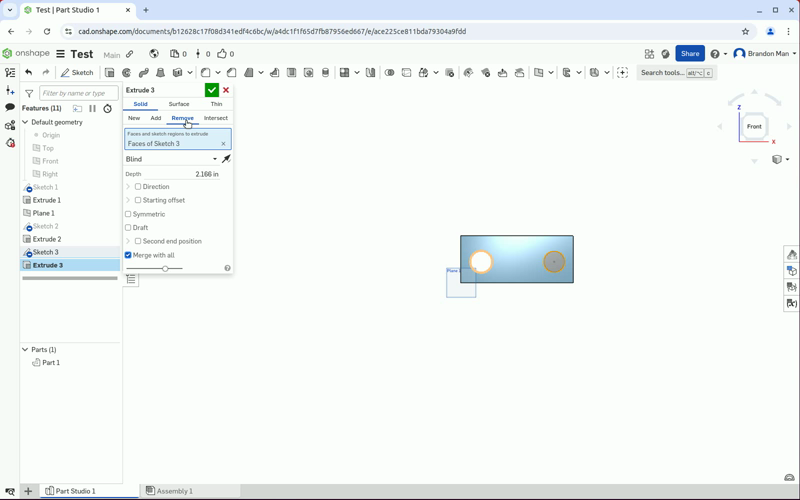
key(enter)
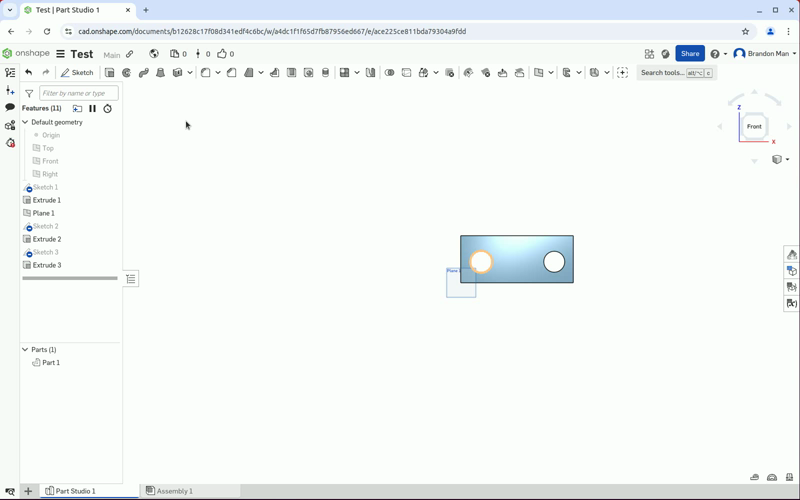
key(shift+h)
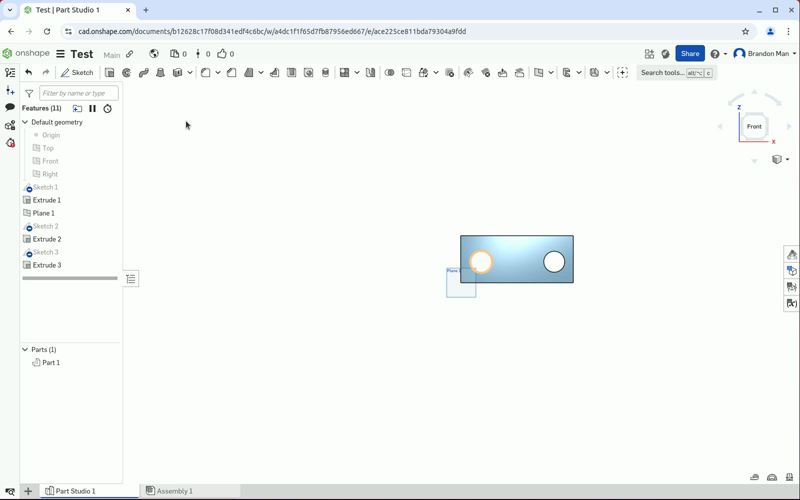
key(shift+h)
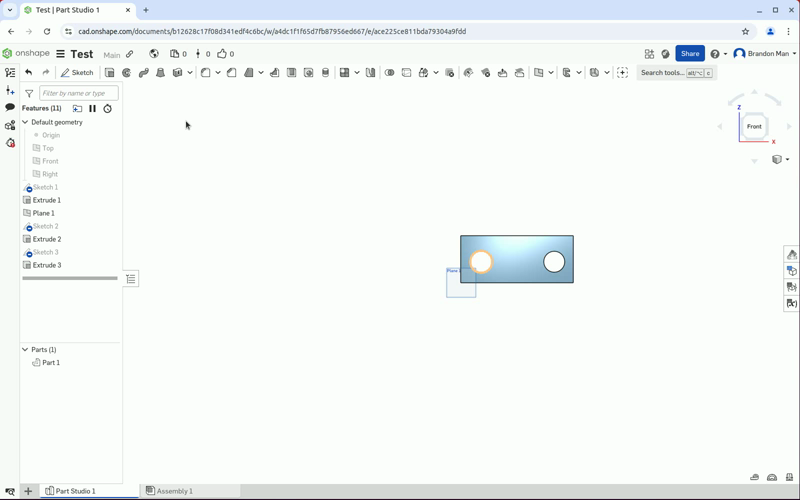
key(shift+7)
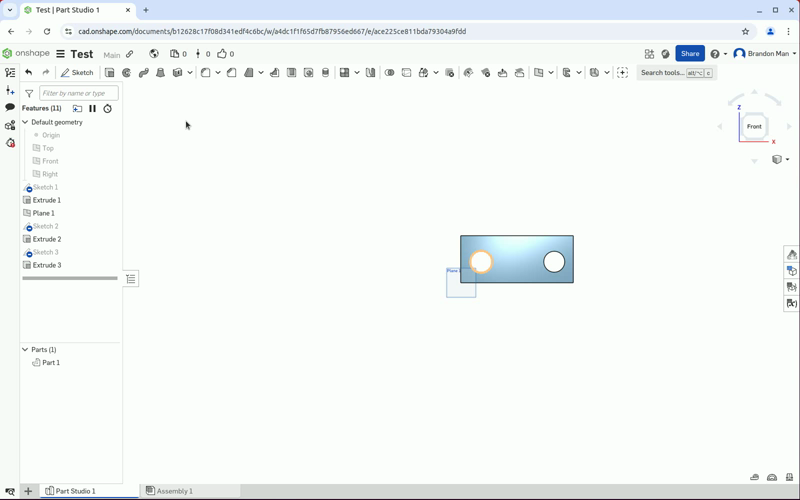
key(left, 2)
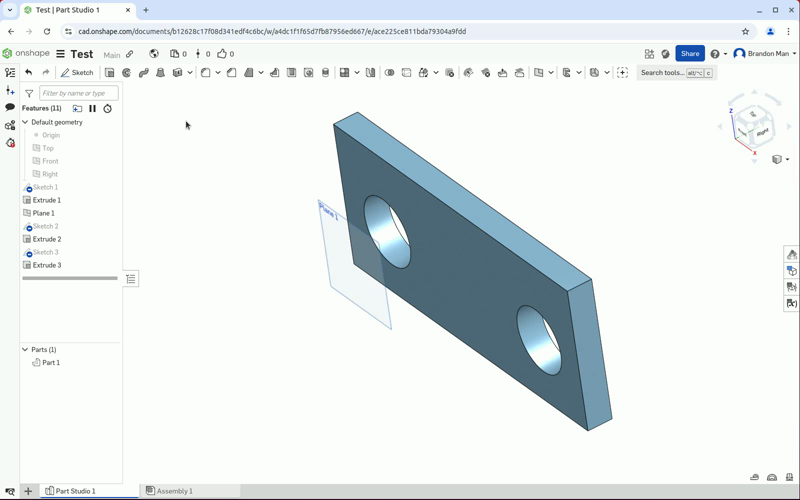
key(down, 2)
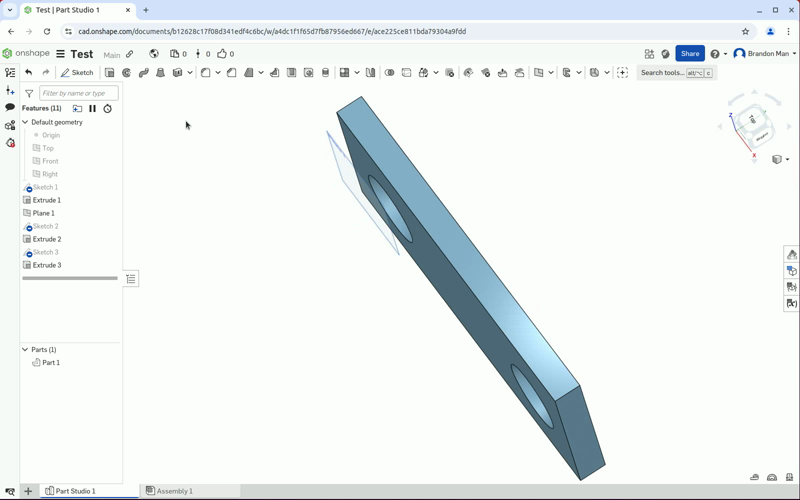
key(up, 2)
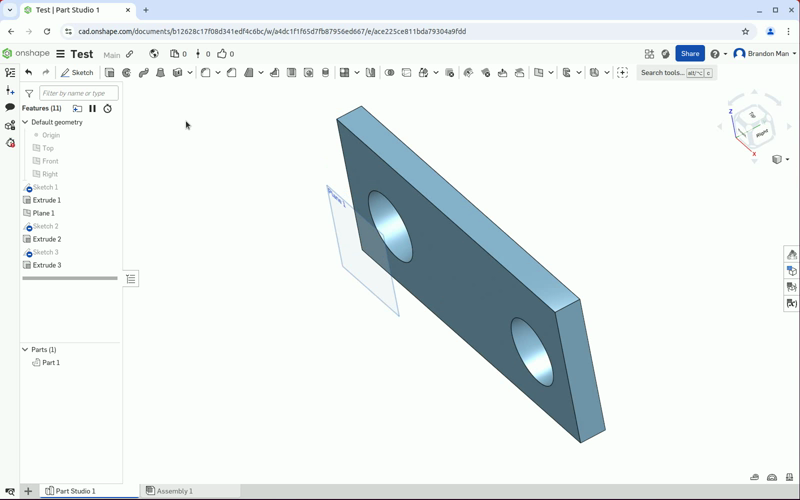
key(right, 2)
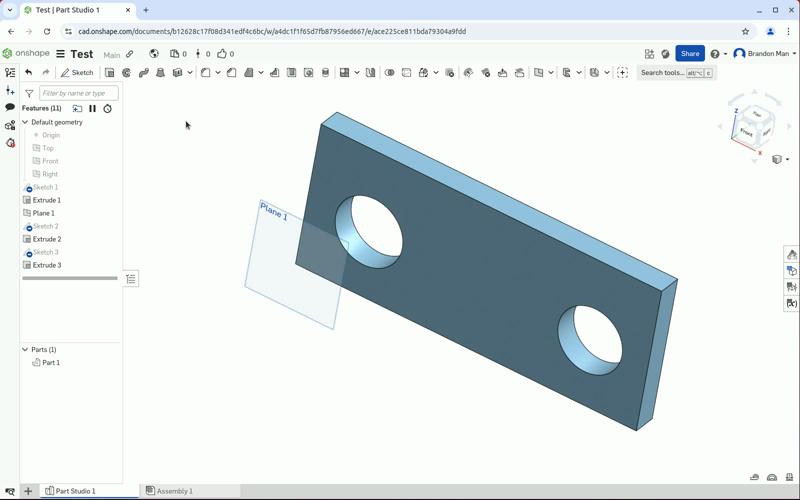
mouse_move(73, 189)
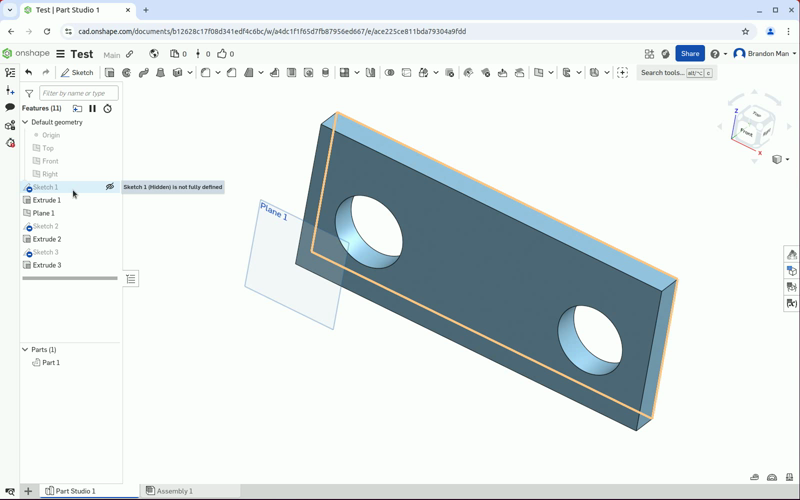
click(73, 189)